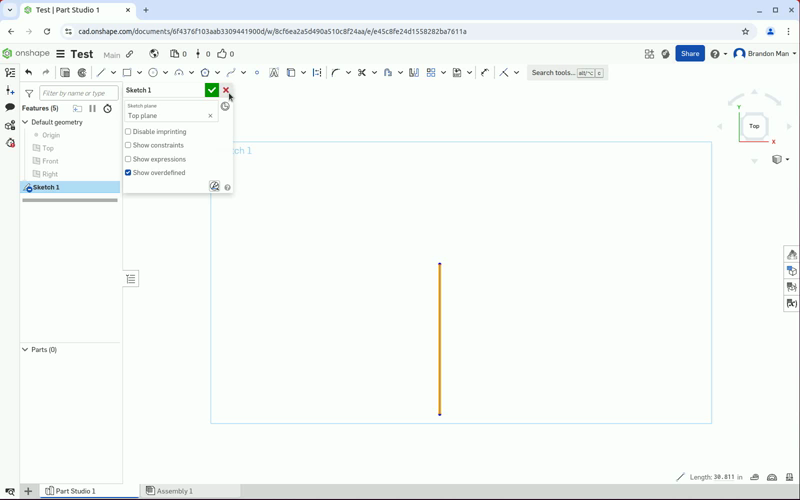
key(shift+h)
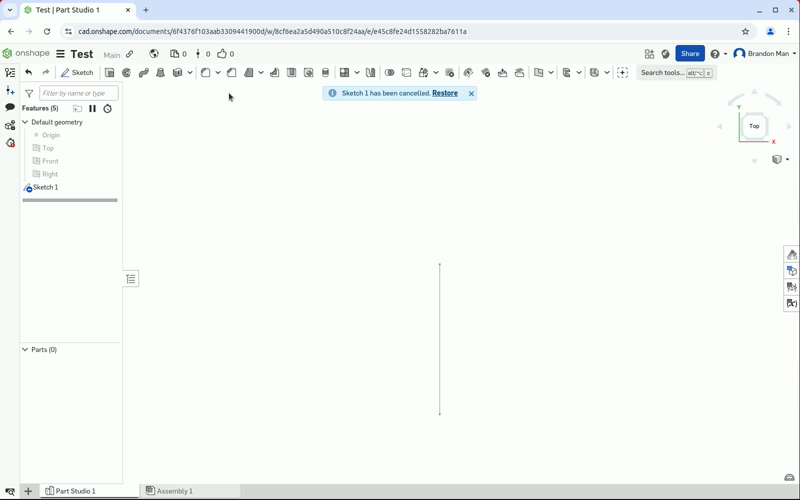
key(shift+s)
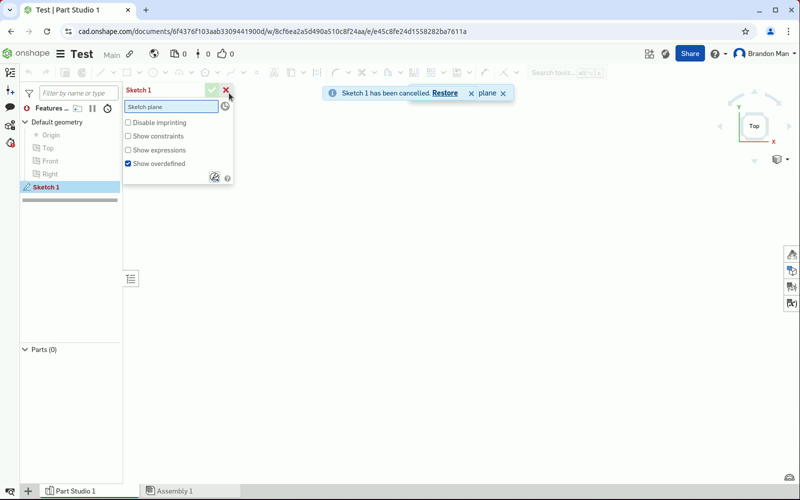
mouse_move(73, 150)
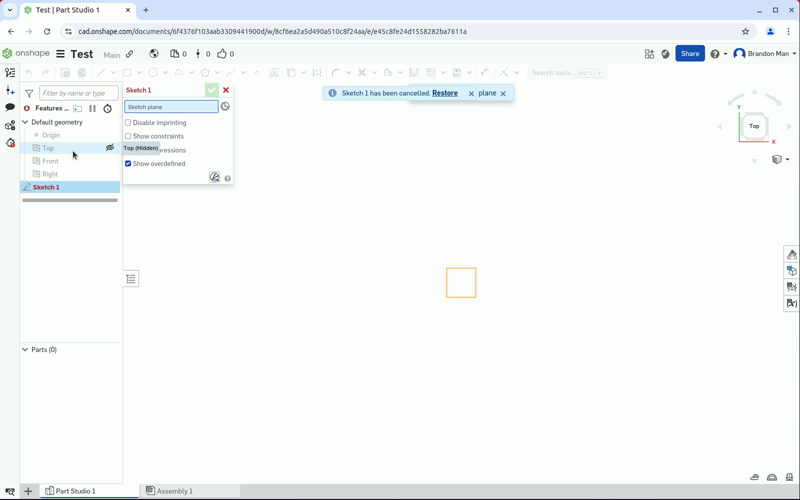
click(73, 150)
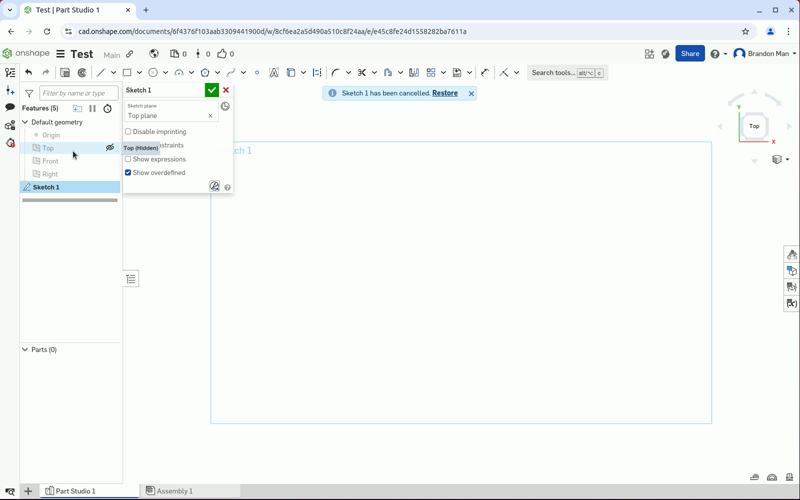
mouse_move(73, 352)
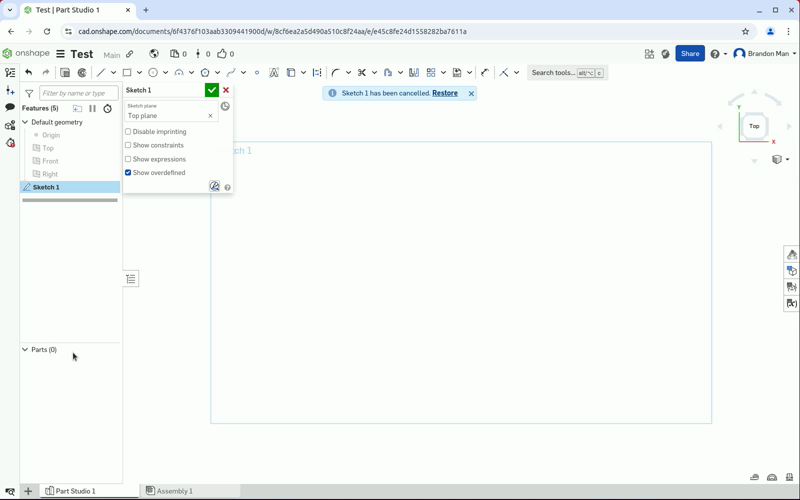
key(y)
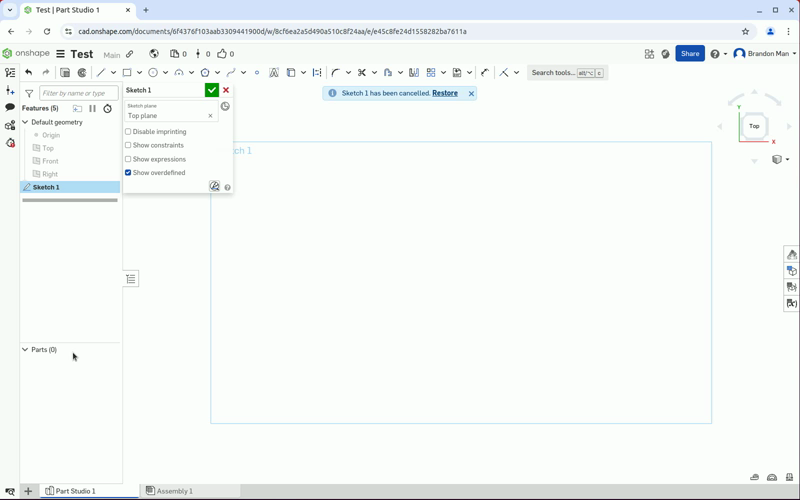
key(l)
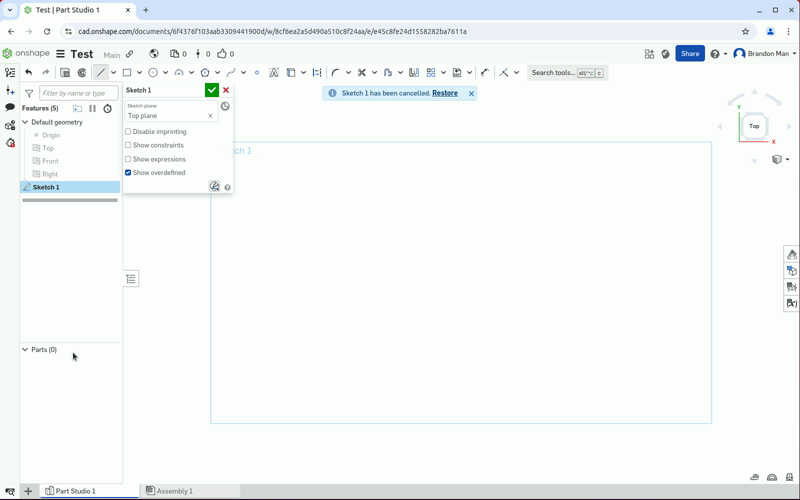
key_down(shift)
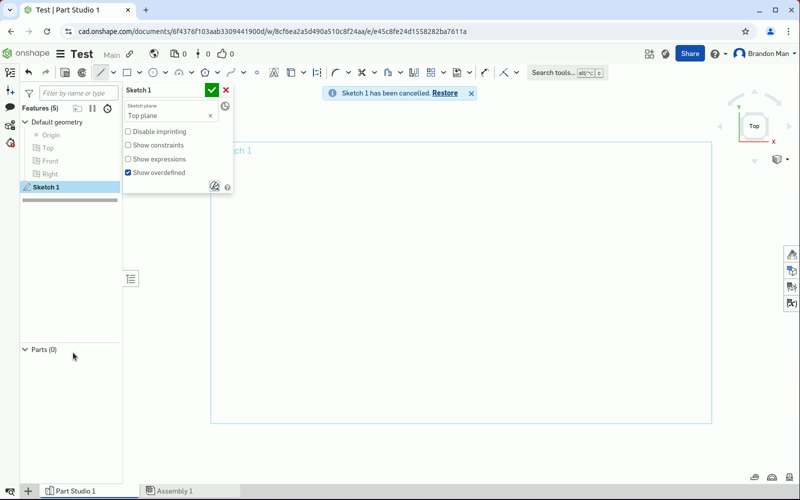
mouse_move(375, 348)
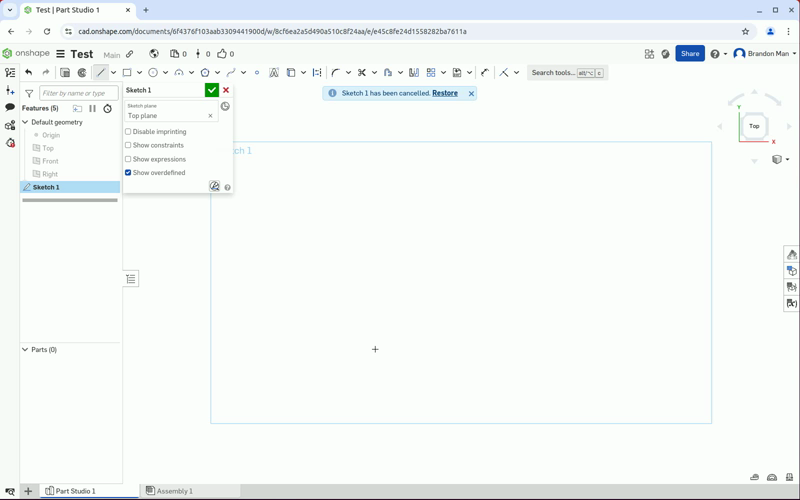
click(375, 348)
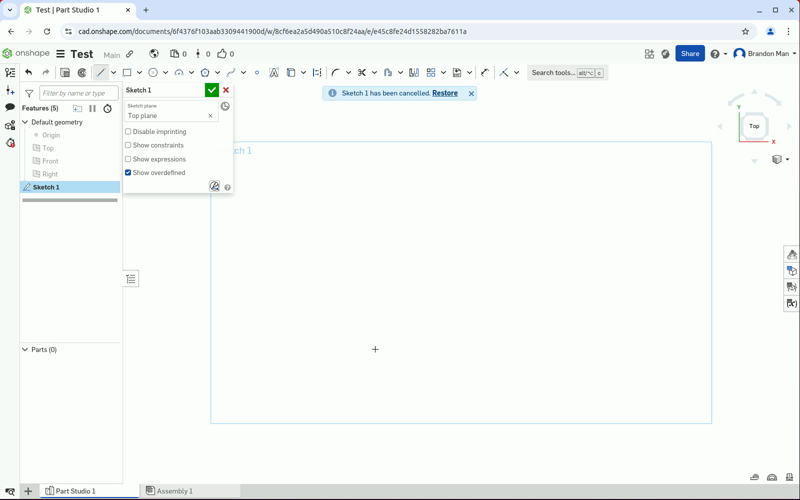
key_up(shift)
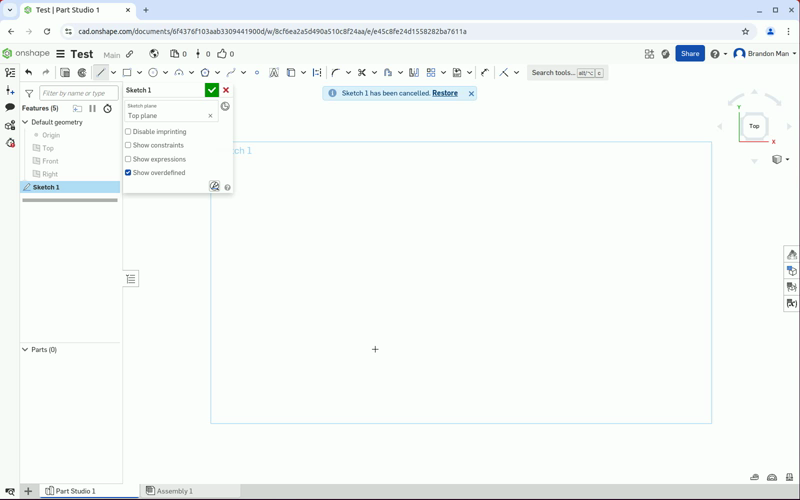
key_down(shift)
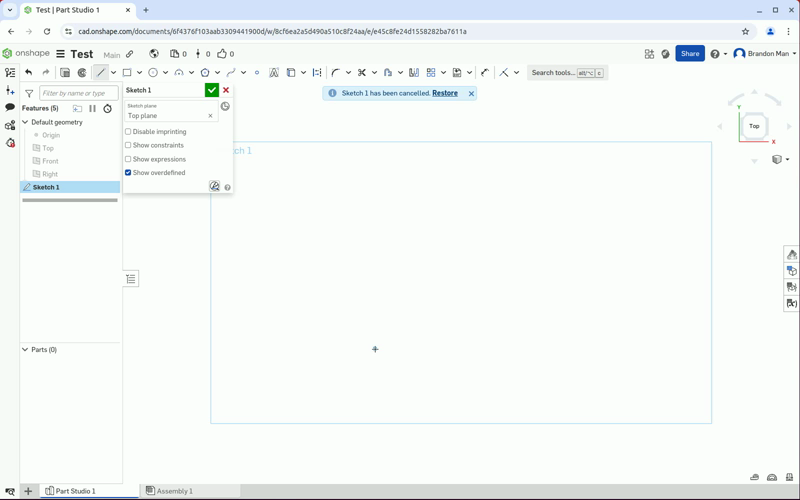
mouse_move(543, 348)
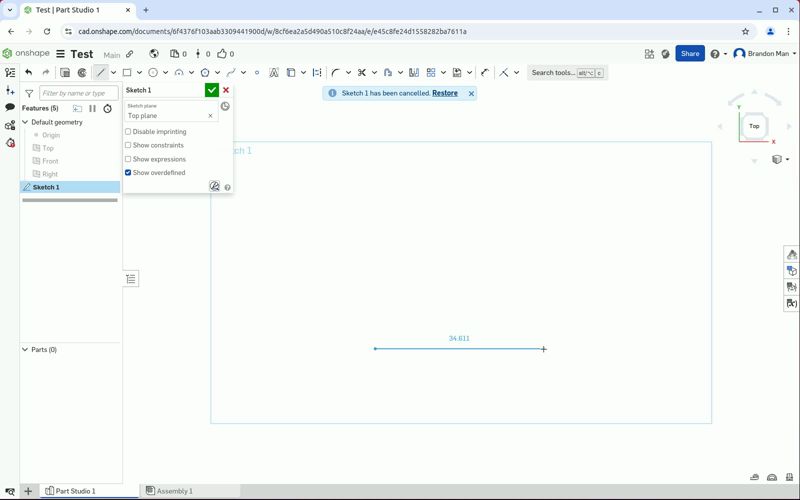
click(543, 348)
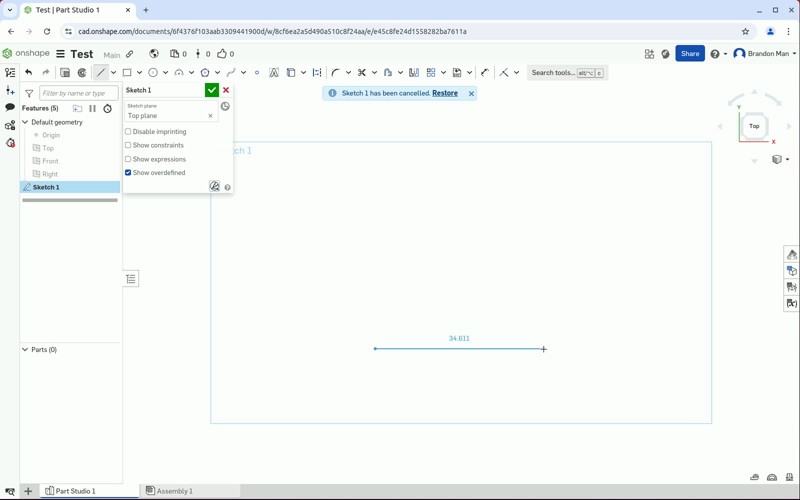
key_up(shift)
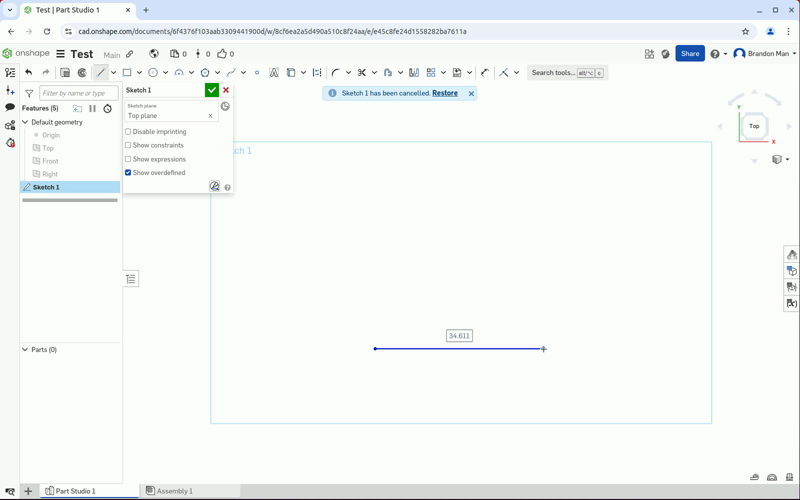
key_down(shift)
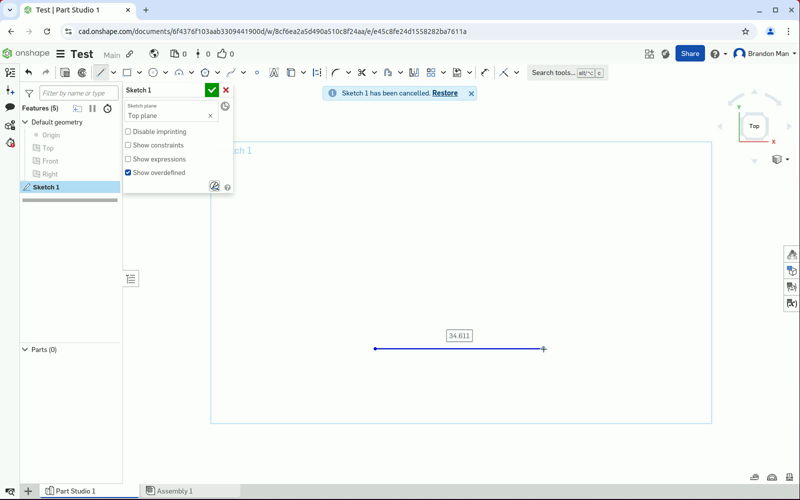
mouse_move(543, 237)
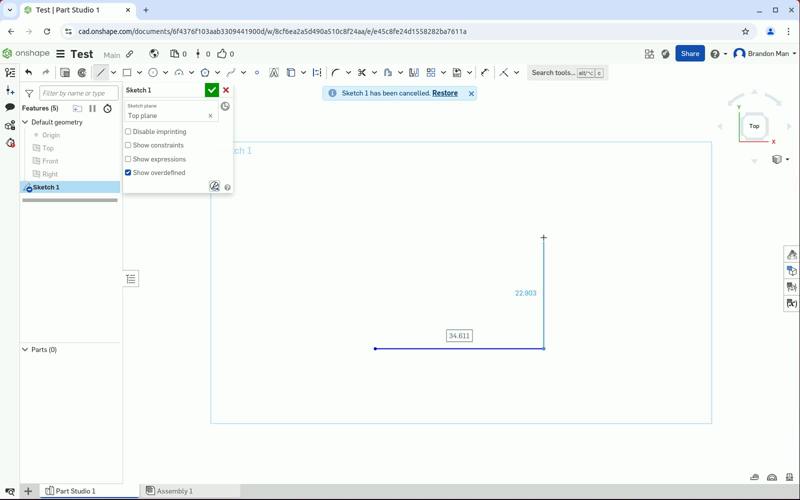
click(543, 237)
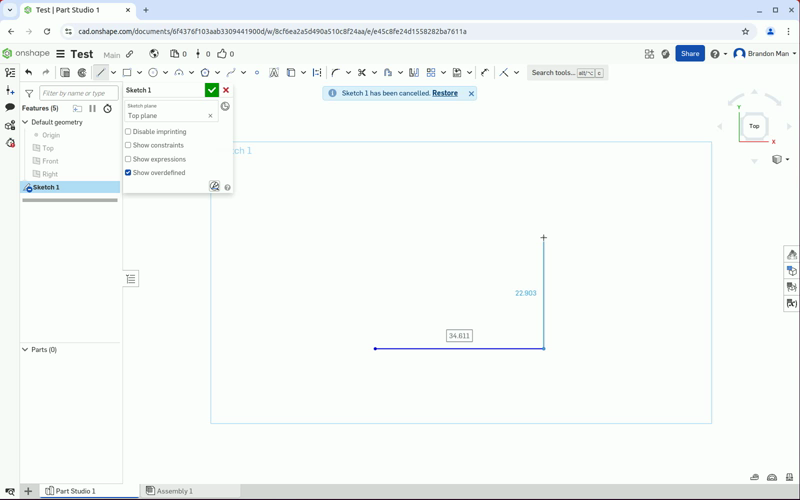
key_up(shift)
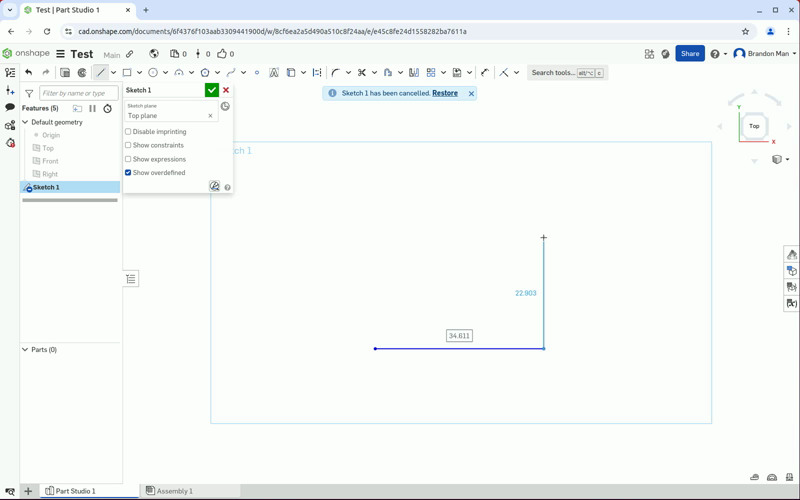
key_down(shift)
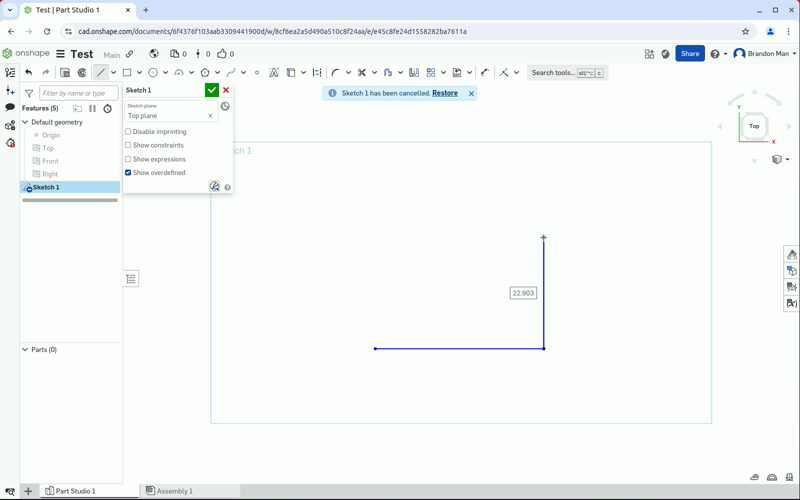
mouse_move(375, 237)
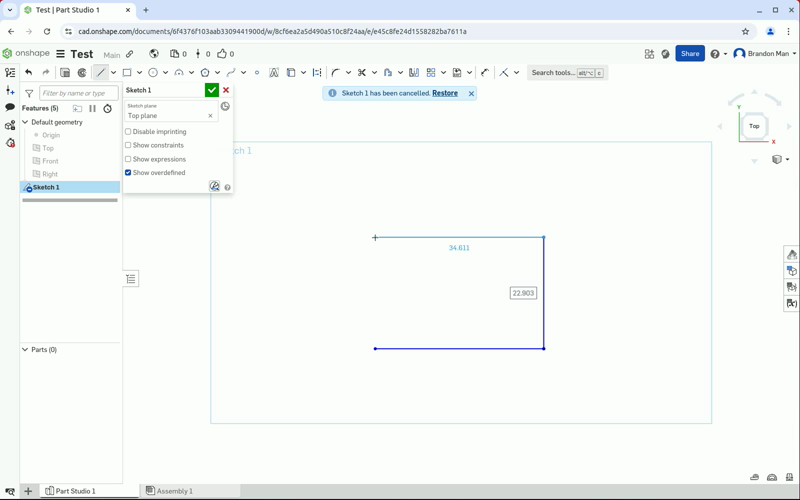
click(375, 237)
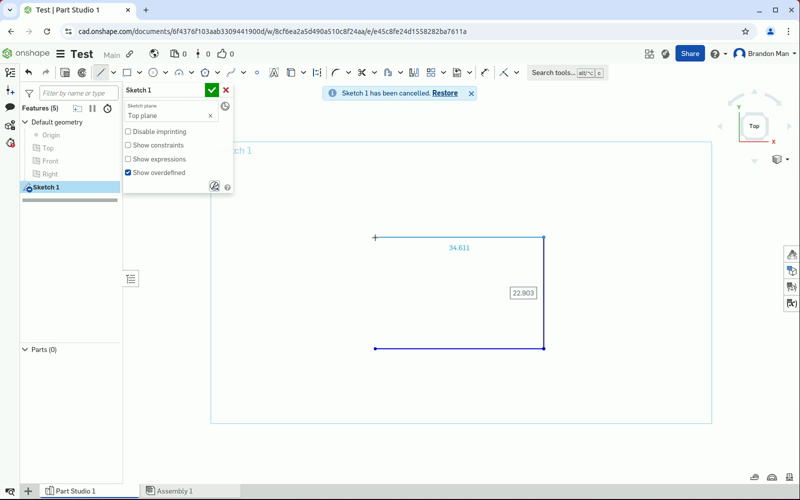
key_up(shift)
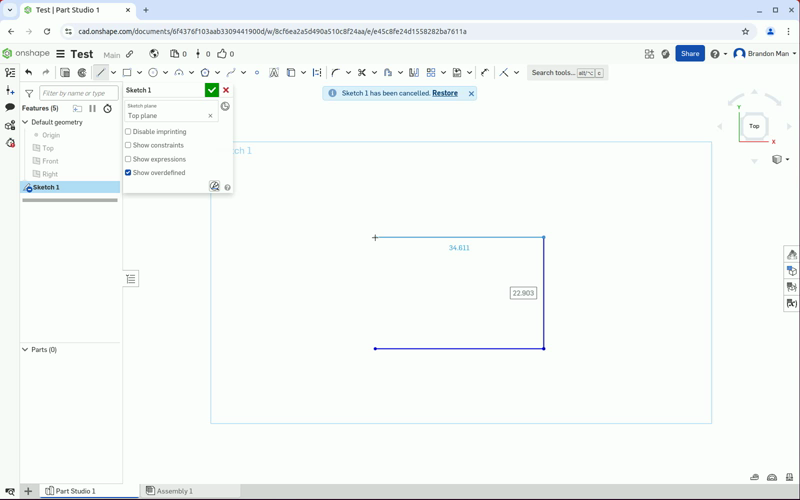
key_down(shift)
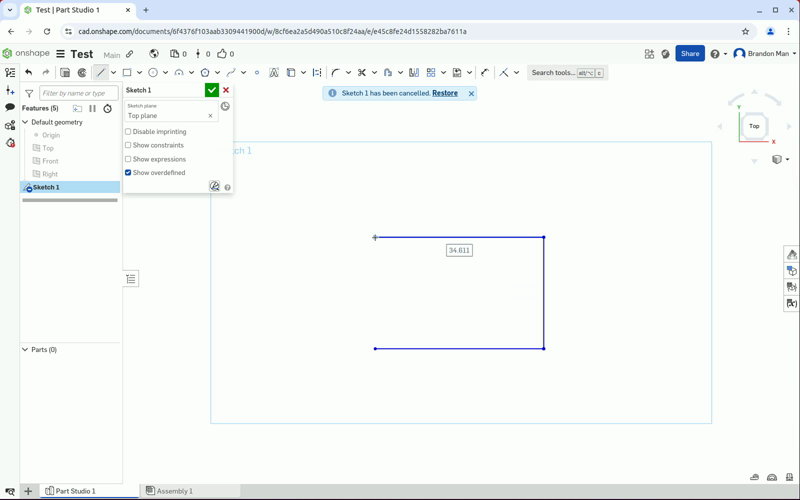
mouse_move(375, 348)
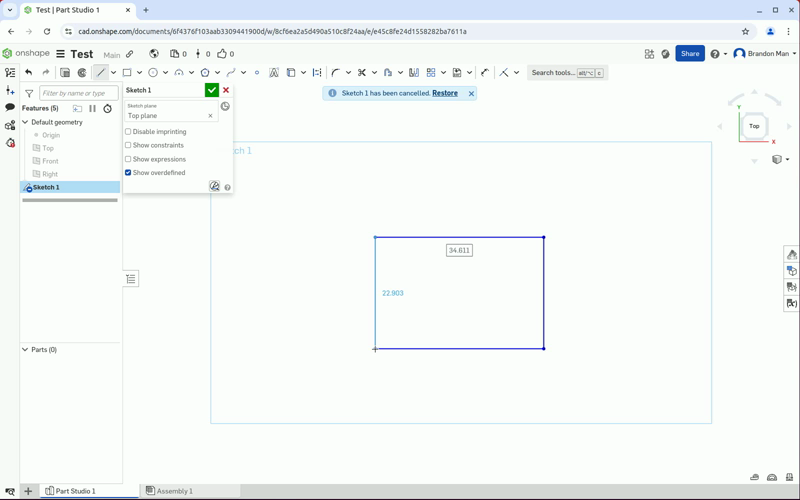
key_up(shift)
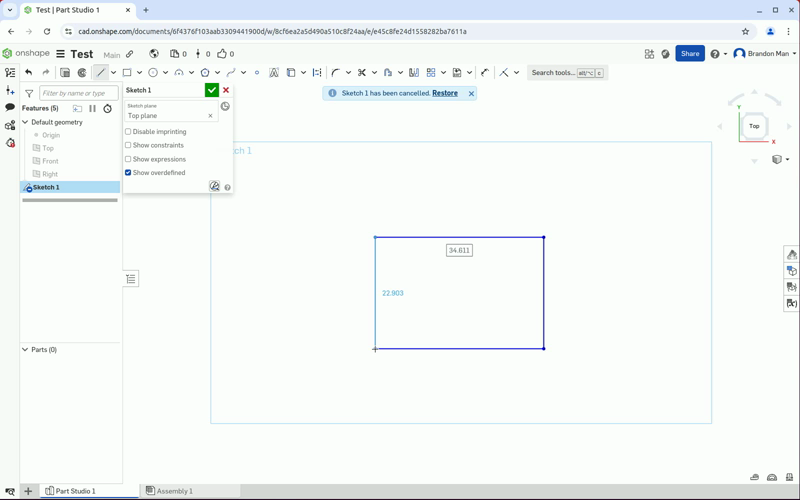
click(375, 348)
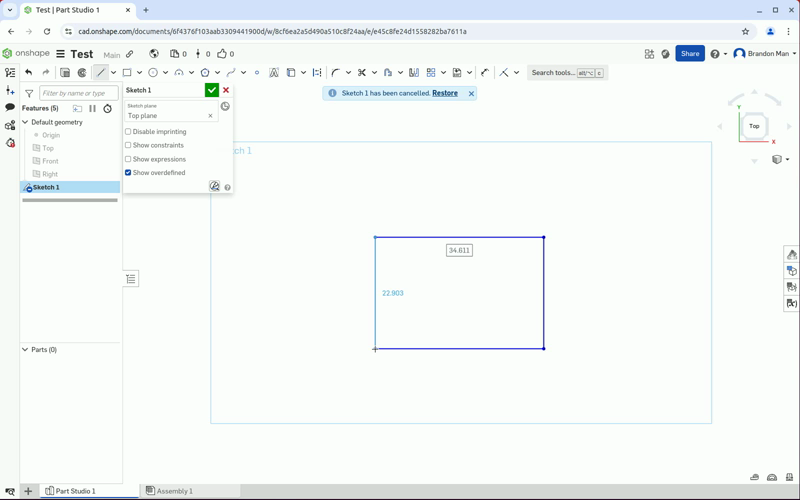
key(esc)
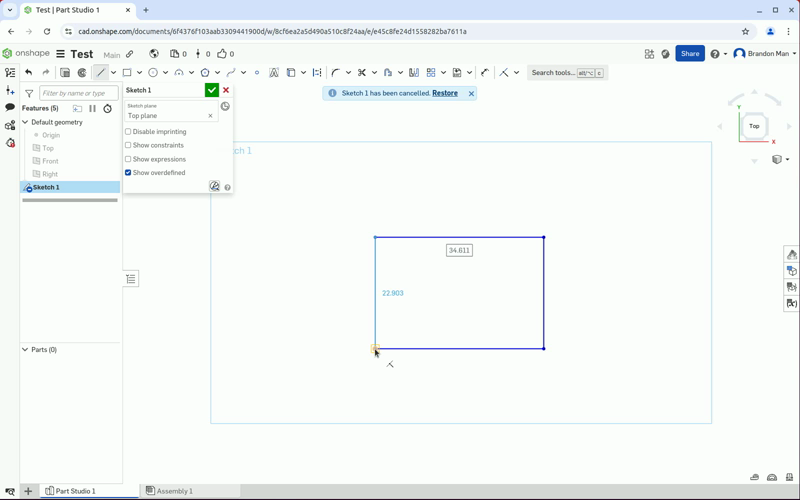
mouse_move(485, 331)
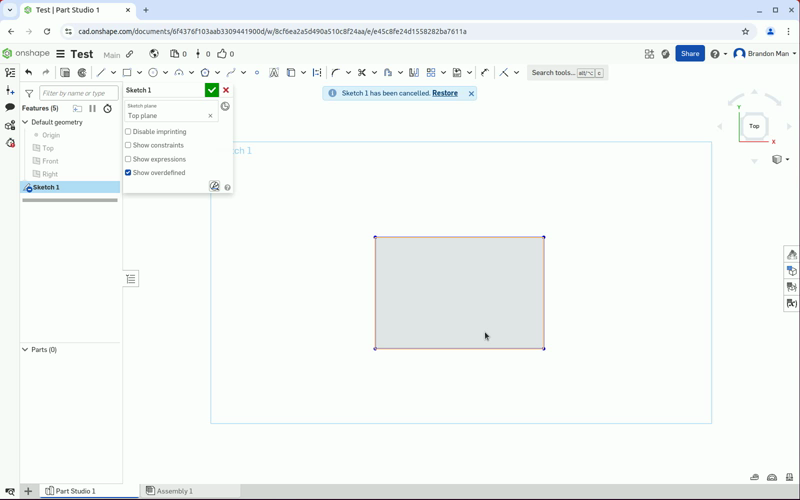
click(485, 331)
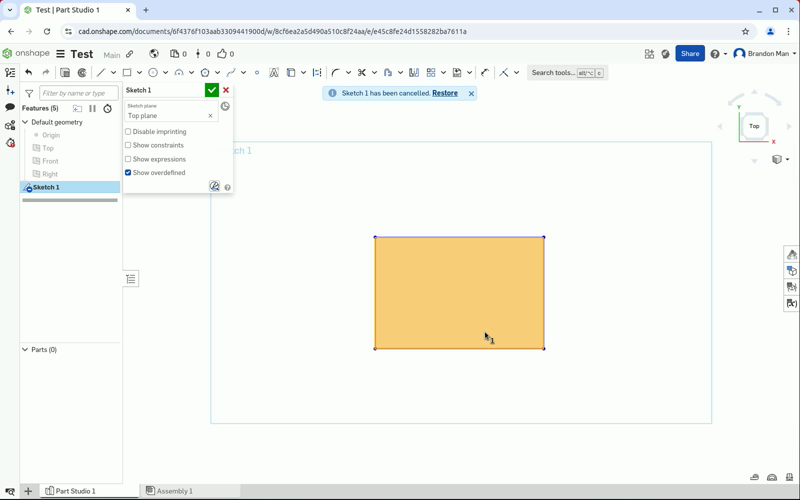
mouse_move(73, 352)
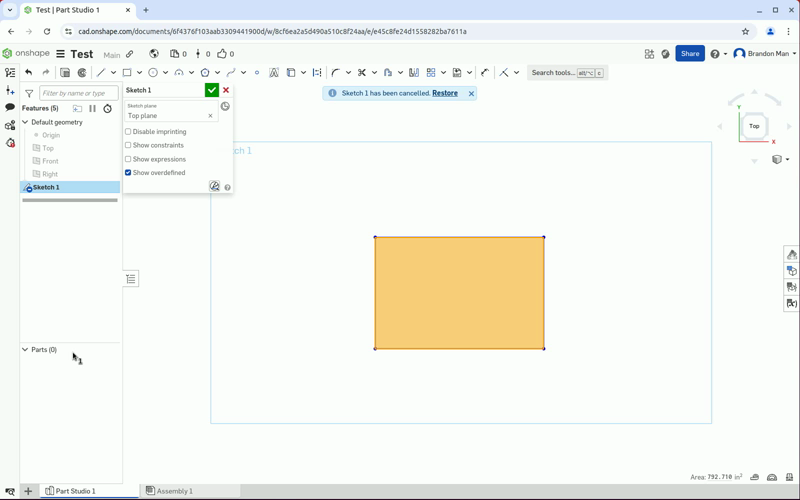
key(shift+y)
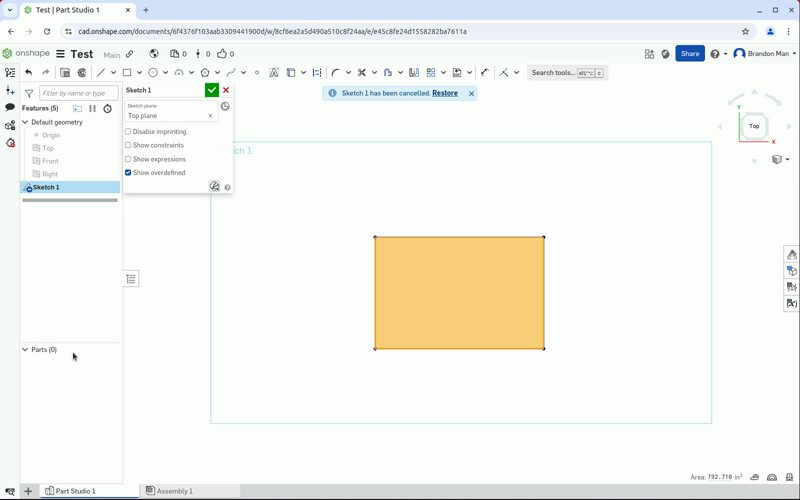
key(shift+e)
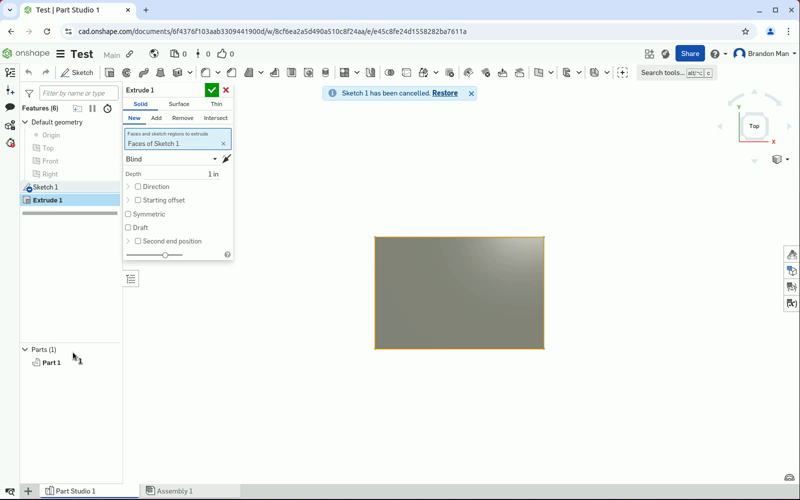
mouse_move(143, 106)
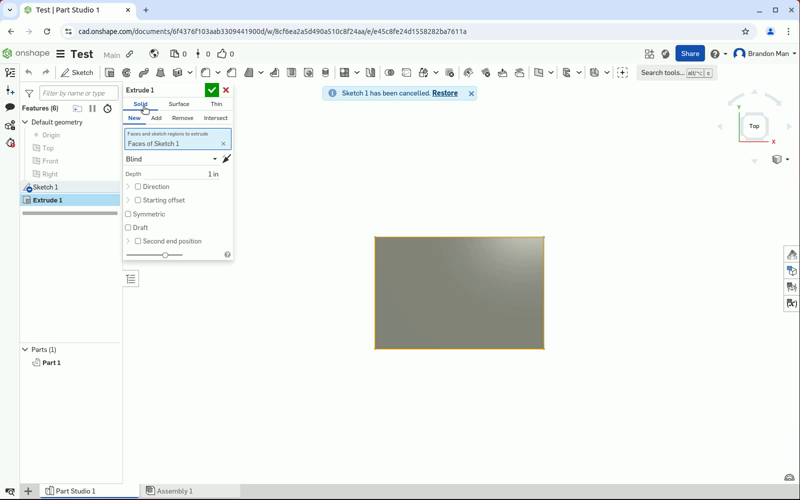
click(143, 106)
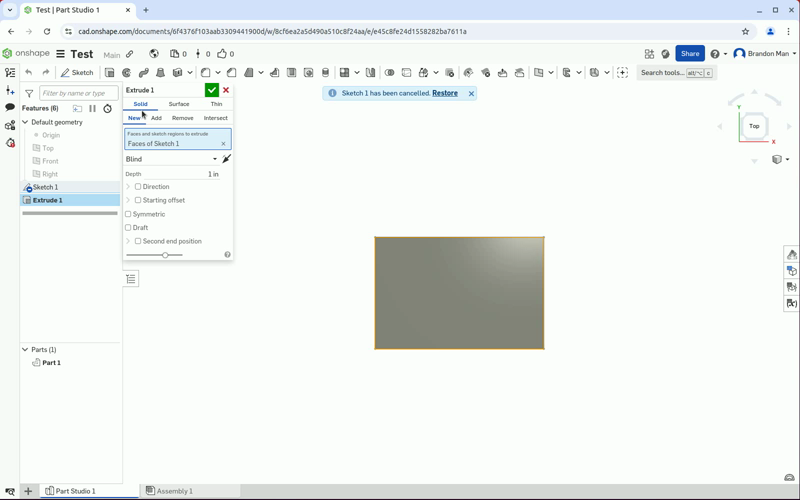
mouse_move(137, 120)
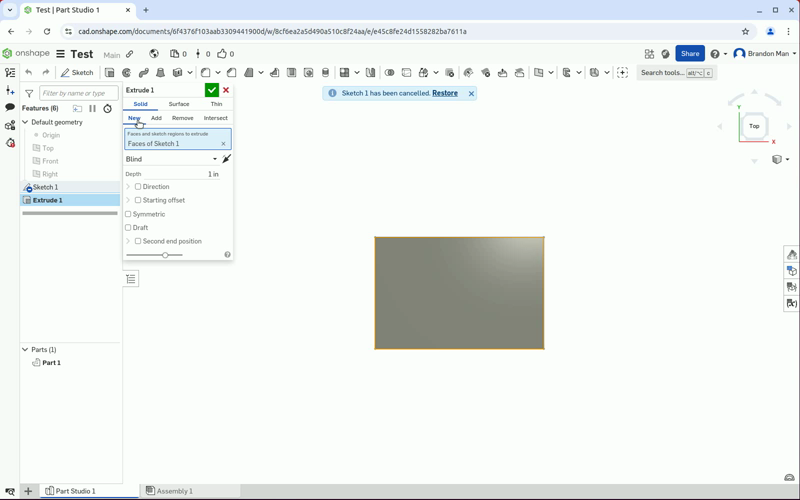
click(137, 120)
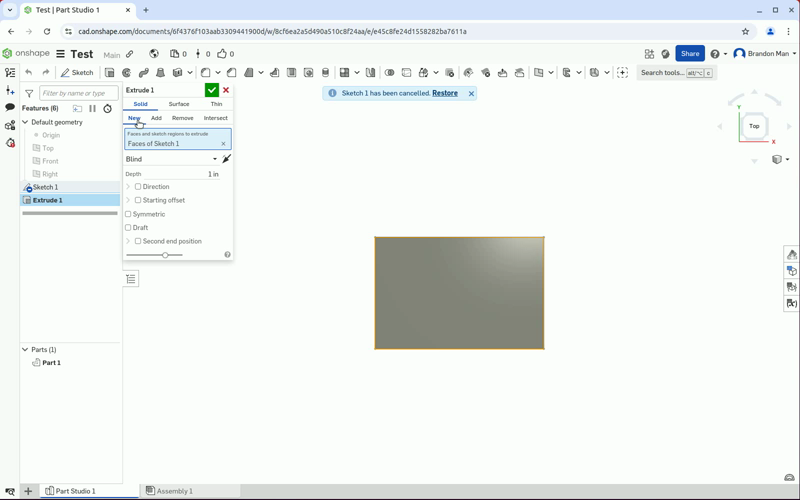
key(tab, 4)
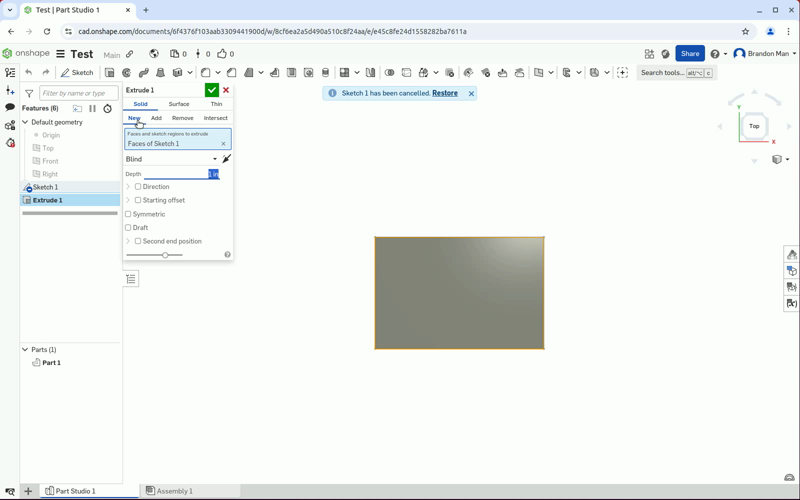
text(5.777)
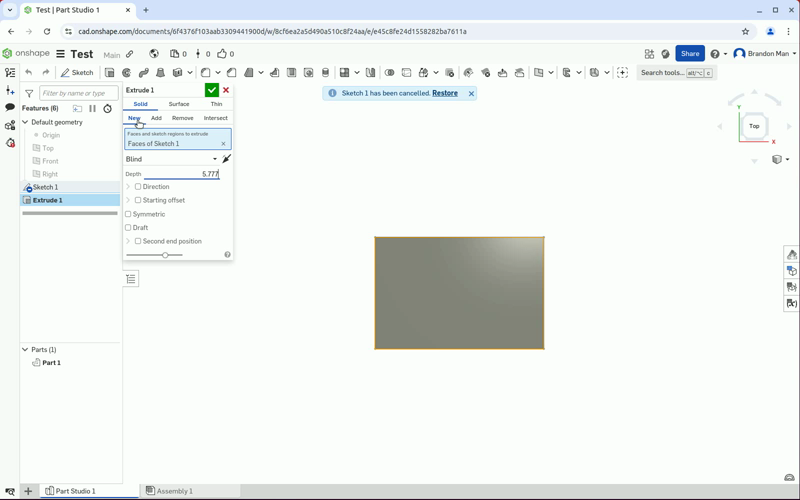
key(enter)
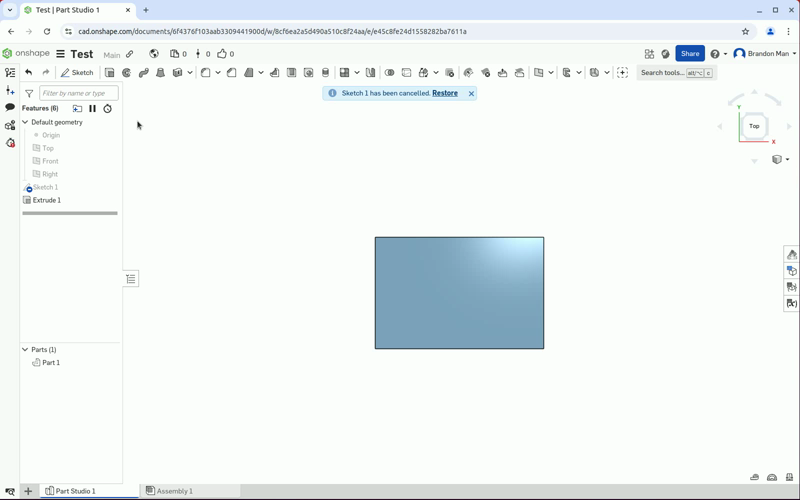
key(shift+h)
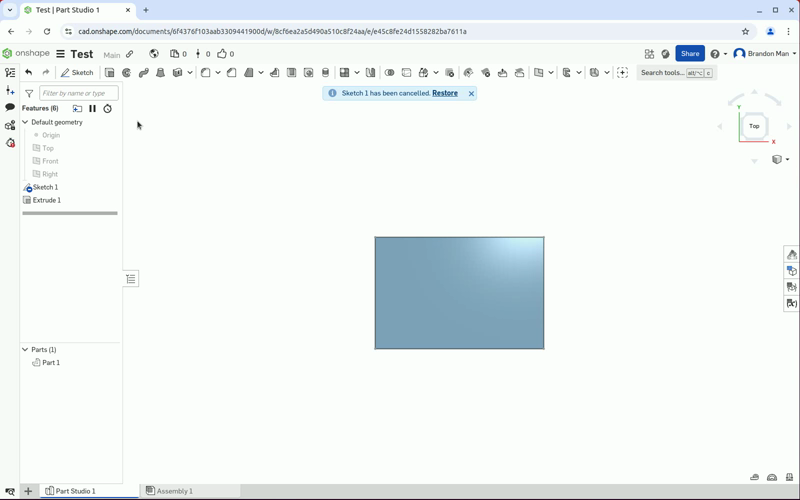
key(shift+h)
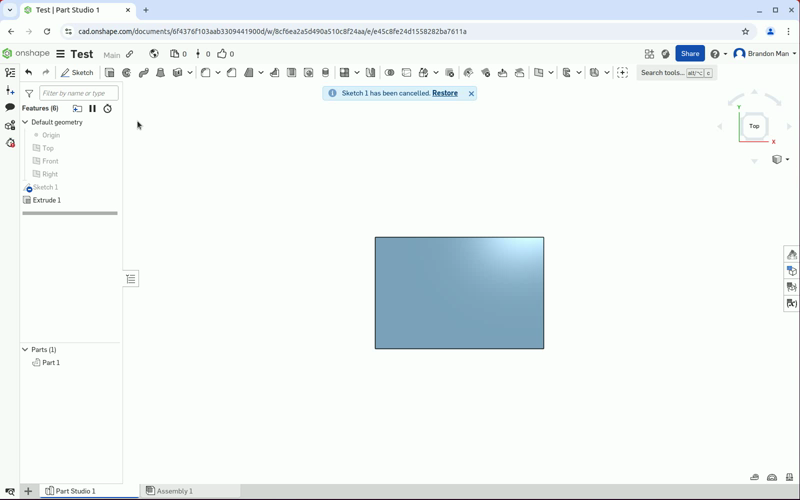
mouse_move(73, 189)
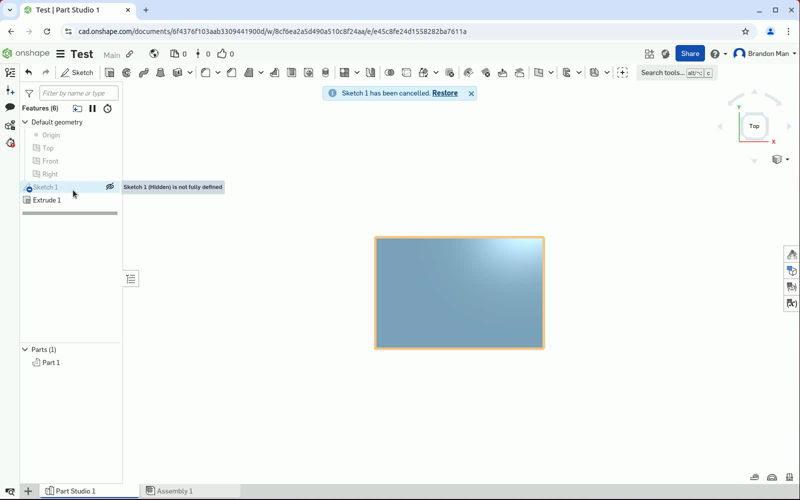
click(73, 189)
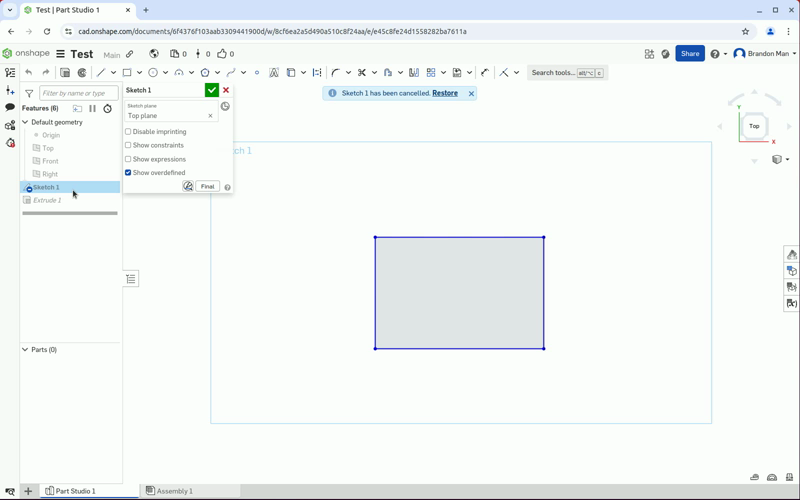
mouse_move(229, 92)
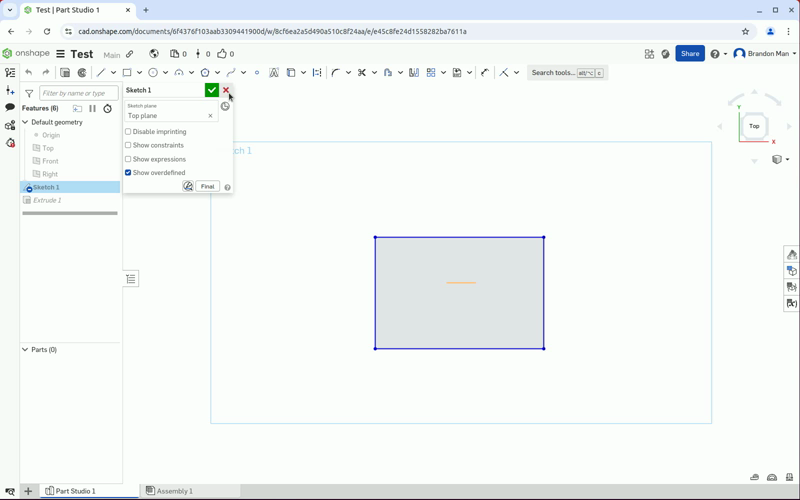
click(229, 92)
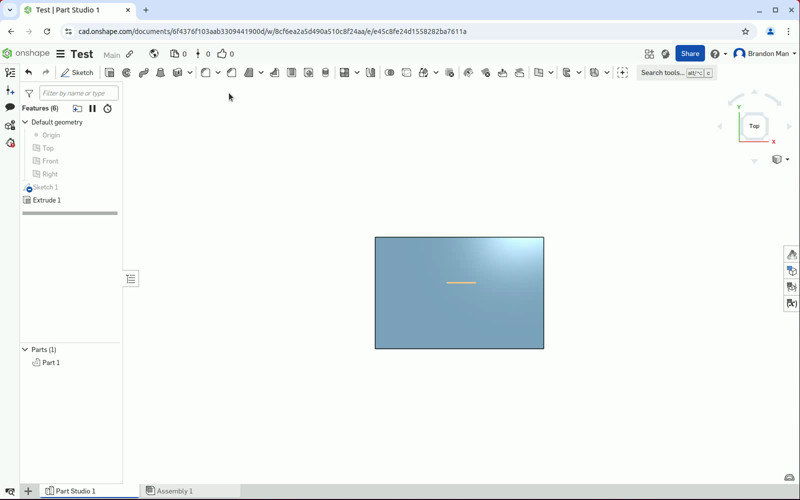
mouse_move(73, 352)
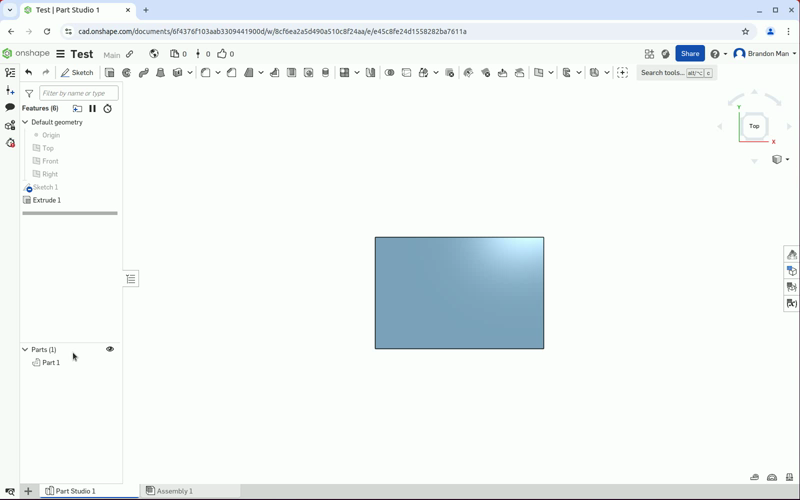
key(y)
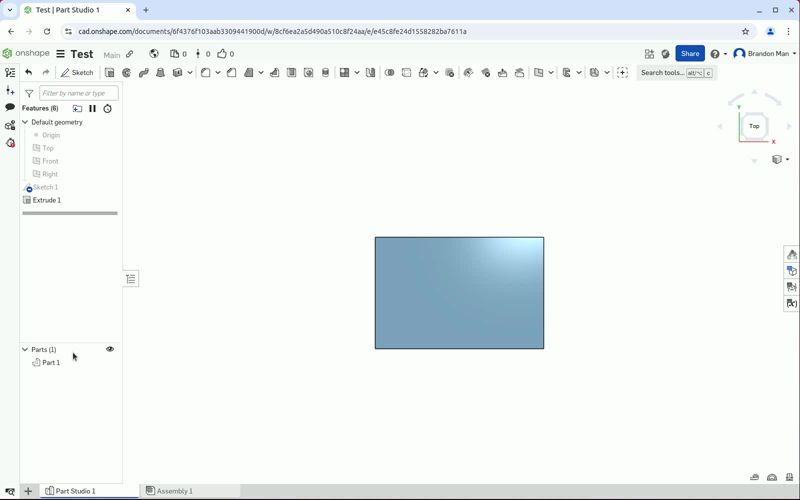
key(shift+p)
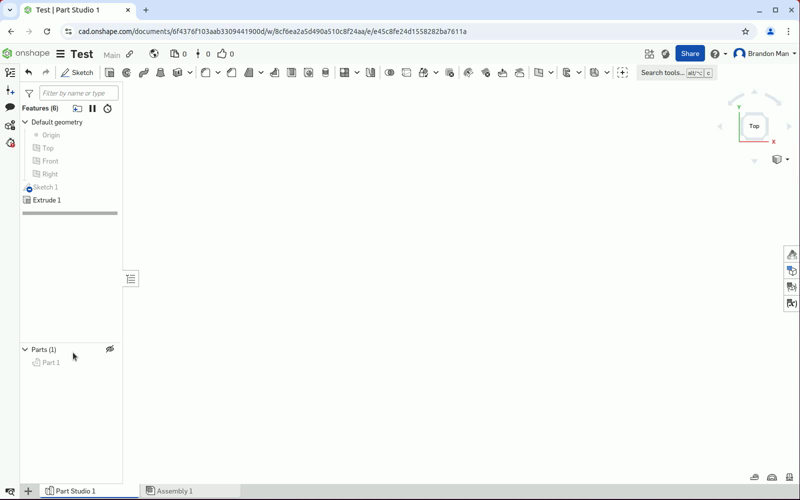
key(space)
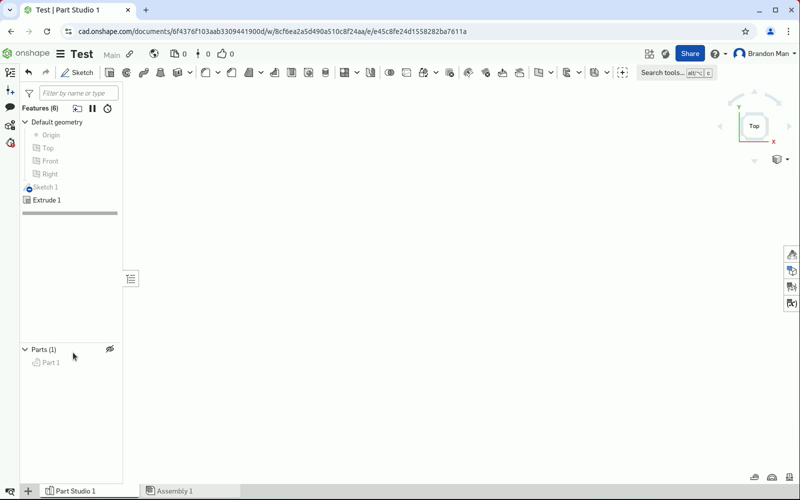
key_down(shift)
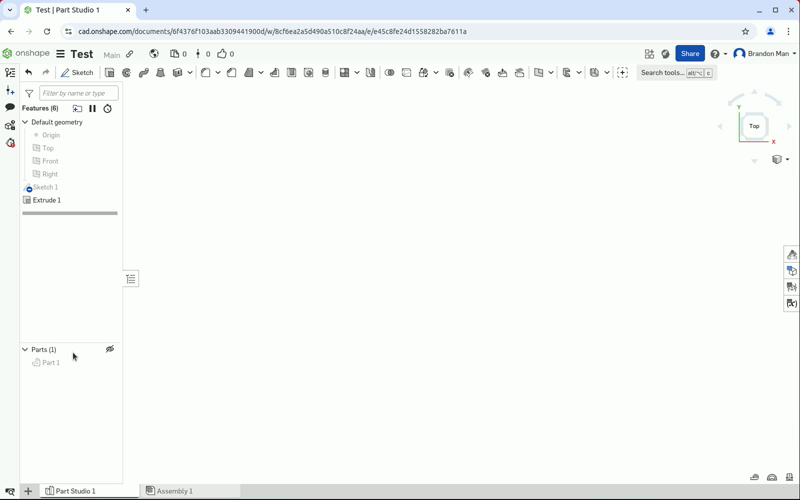
key(up)
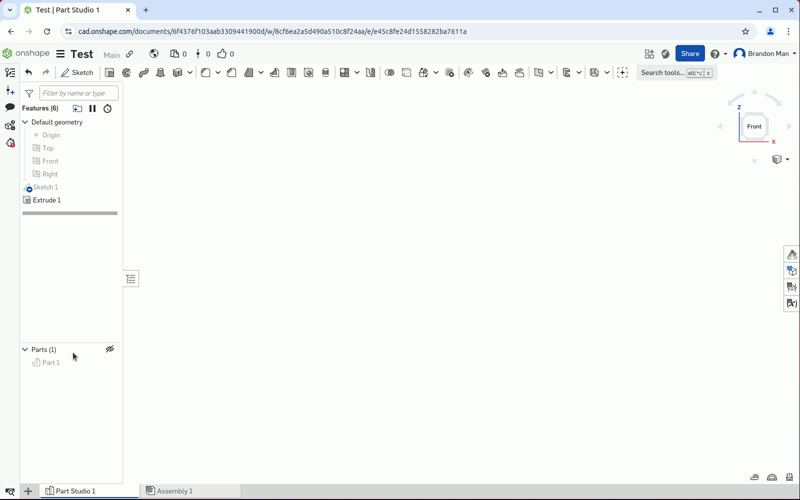
key_up(shift)
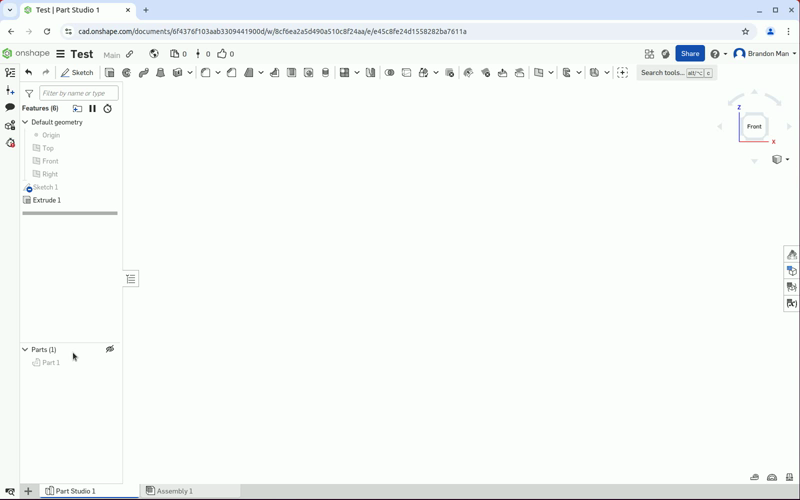
key(space)
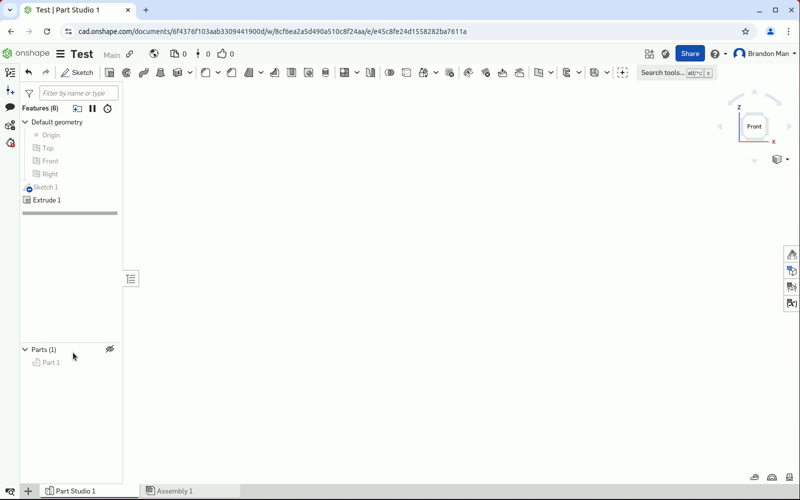
key_down(shift)
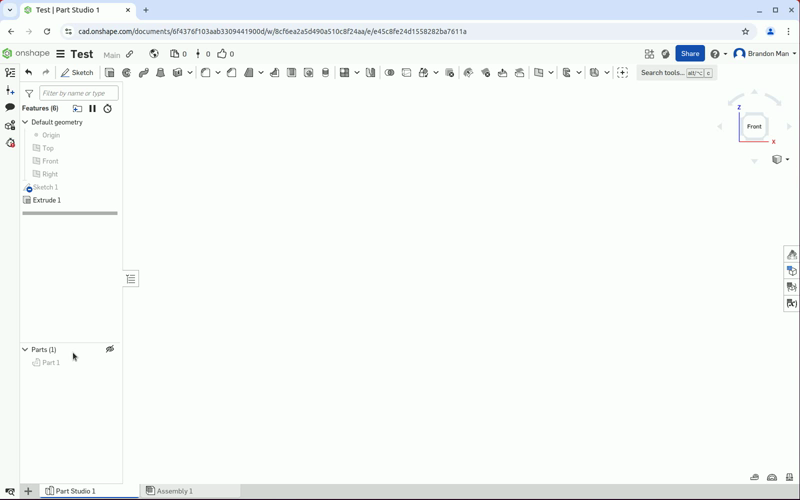
key(left)
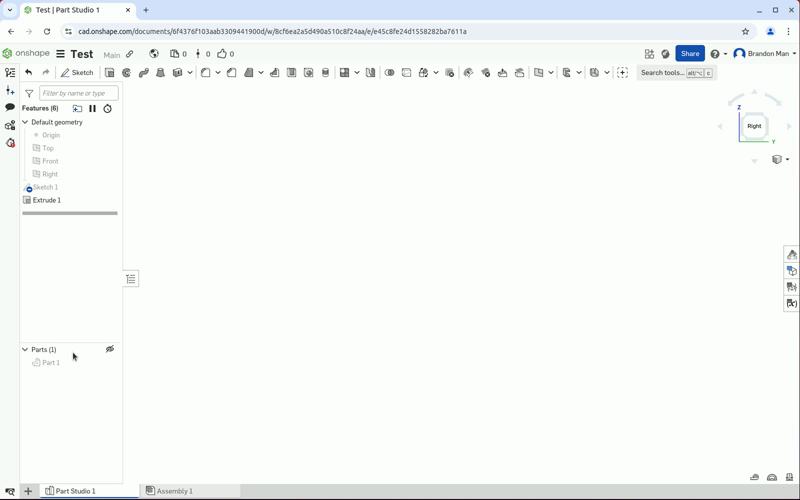
key_up(shift)
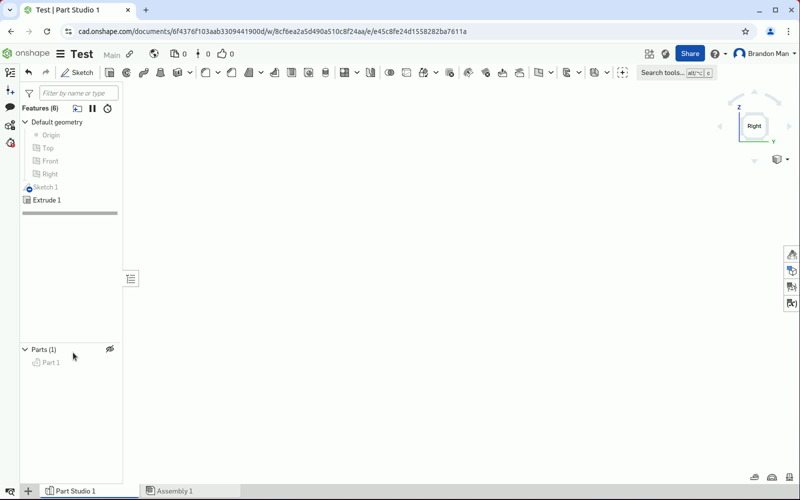
mouse_move(73, 352)
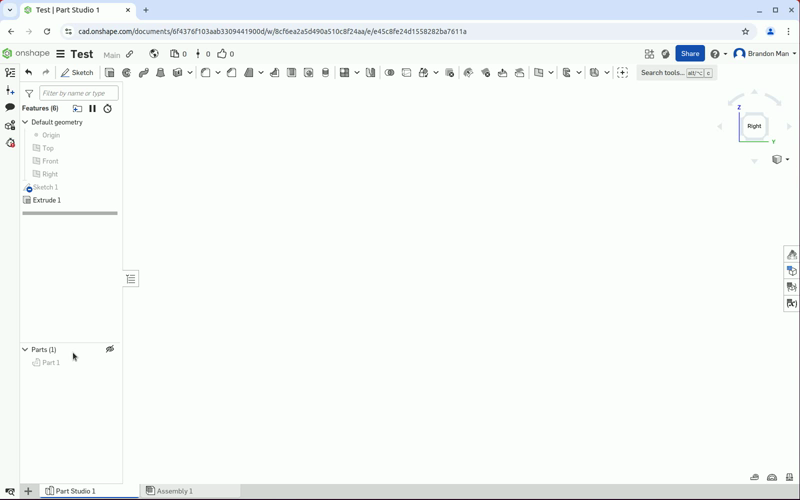
key(shift+y)
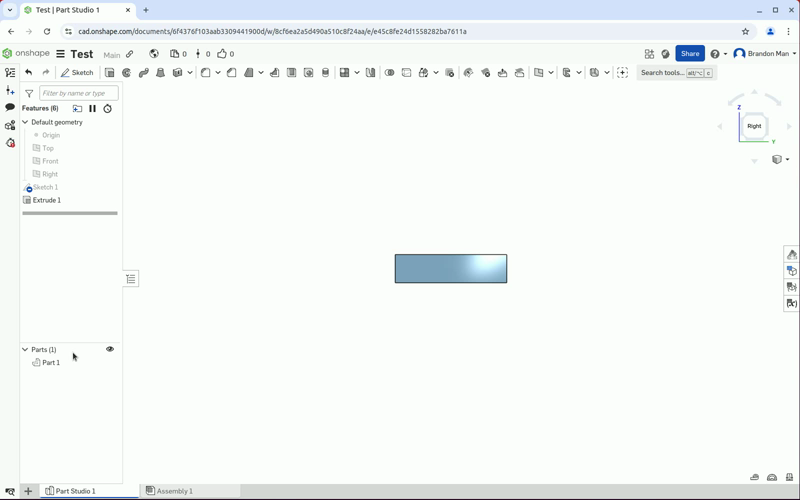
mouse_move(541, 75)
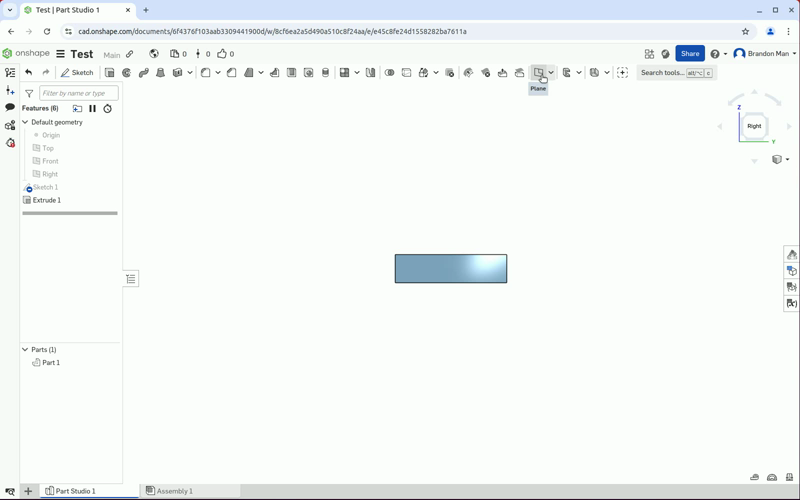
click(541, 75)
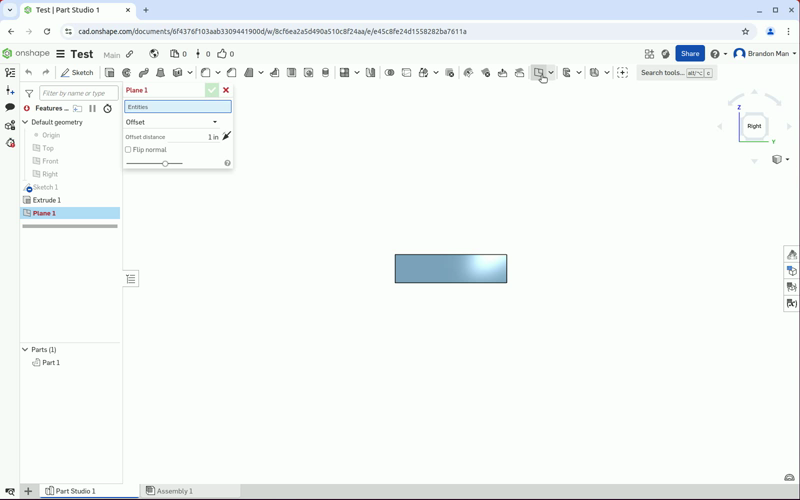
mouse_move(73, 176)
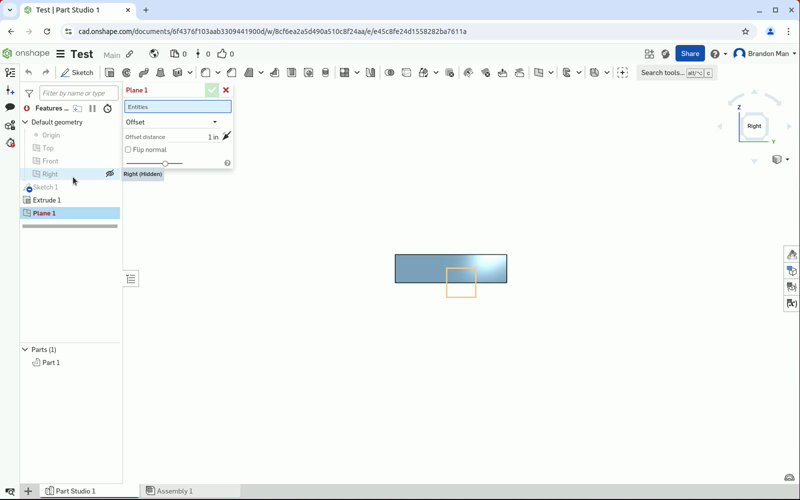
click(73, 176)
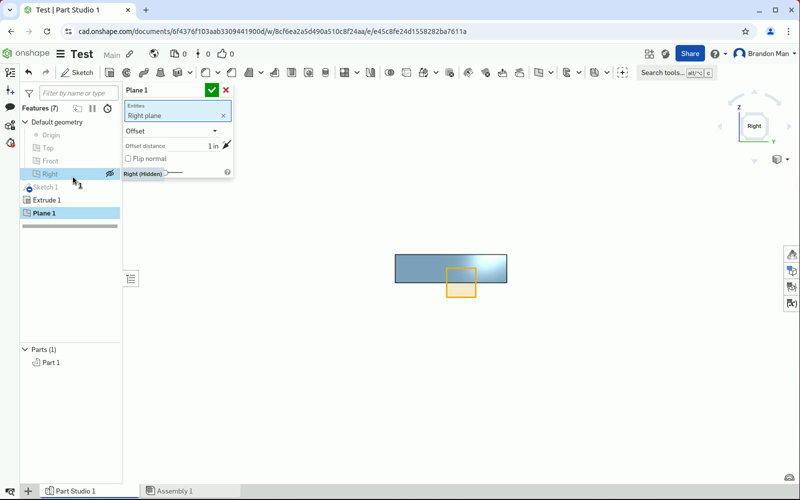
key(tab, 2)
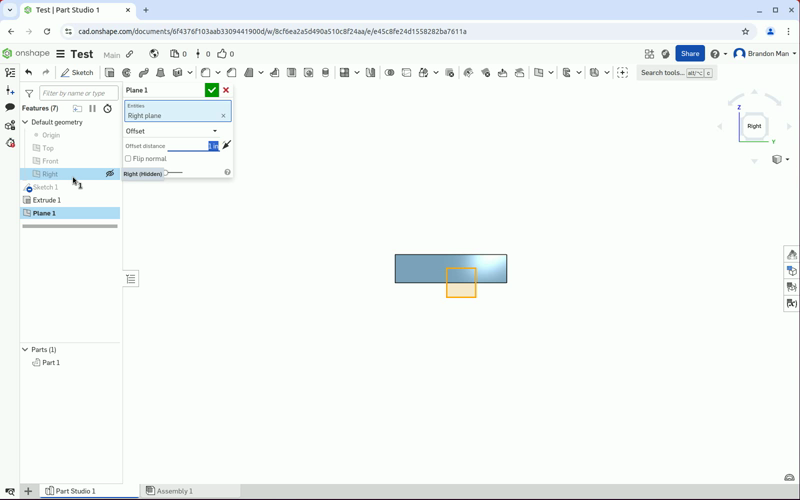
text(17.562)
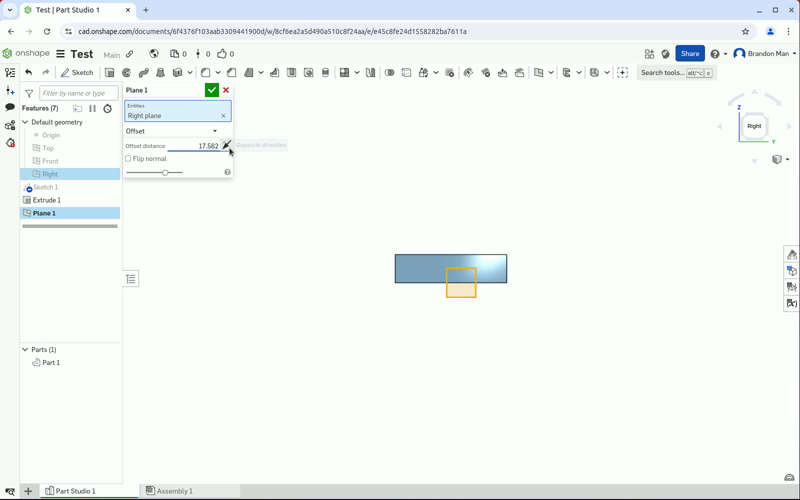
mouse_move(229, 147)
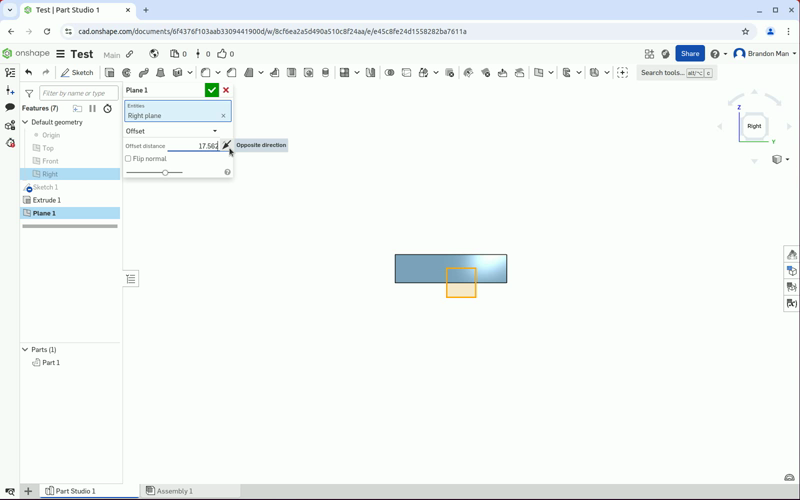
click(229, 147)
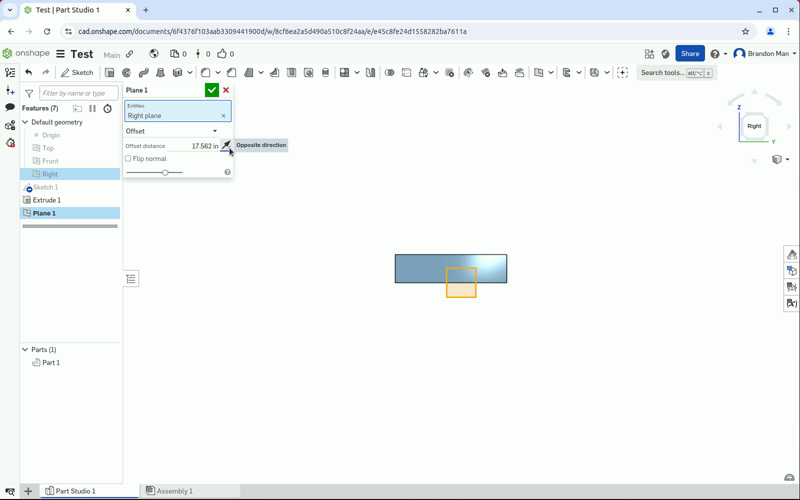
key(enter, 2)
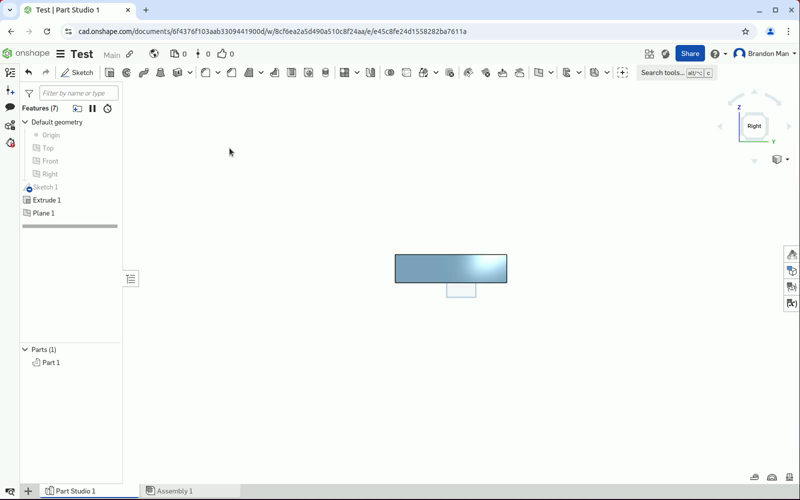
key(shift+s)
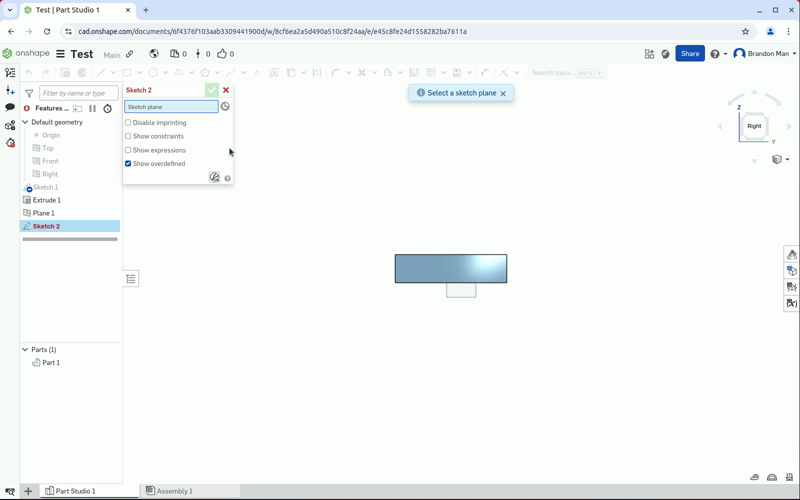
mouse_move(73, 215)
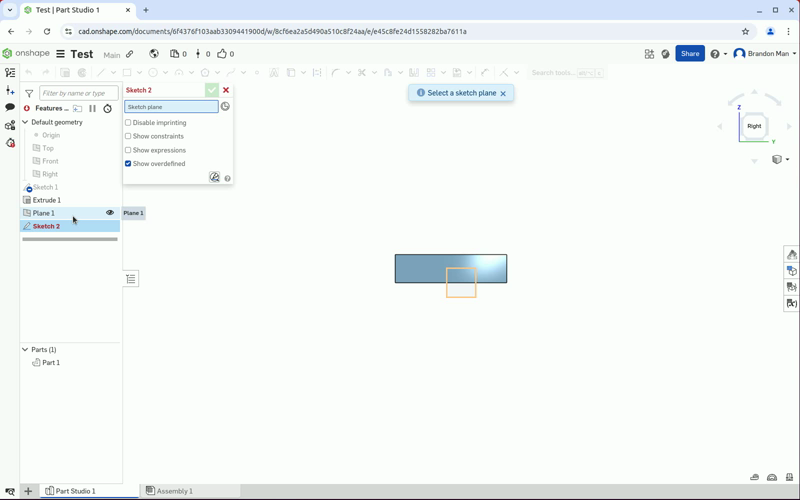
click(73, 215)
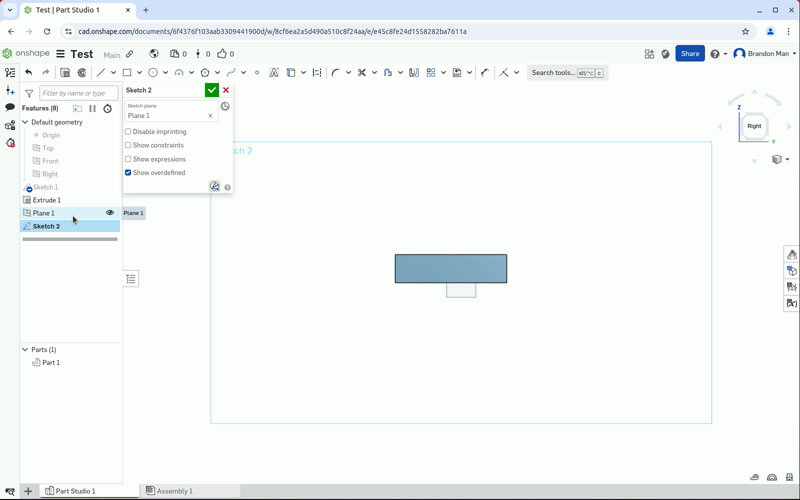
mouse_move(73, 352)
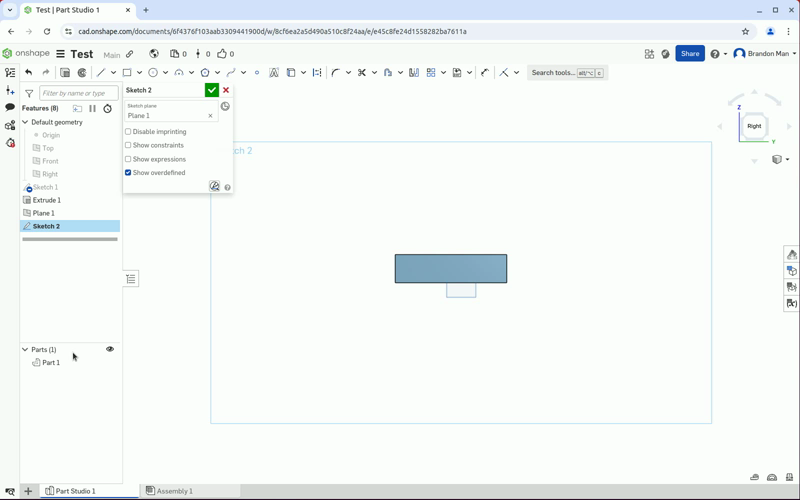
key(y)
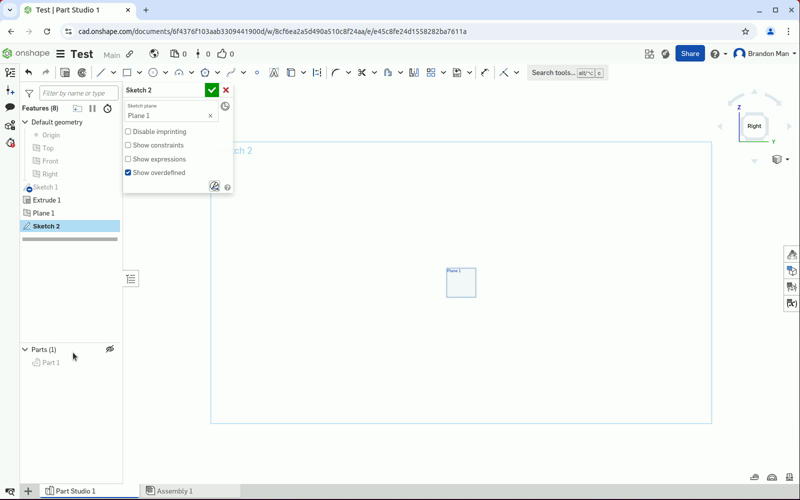
key(l)
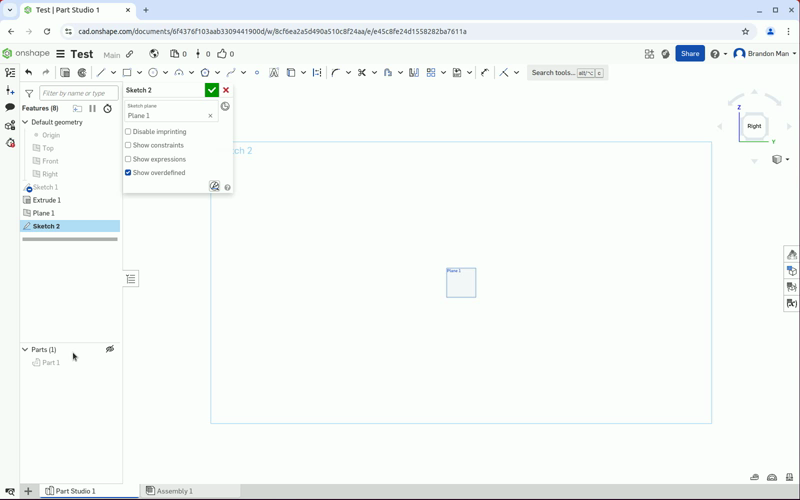
key_down(shift)
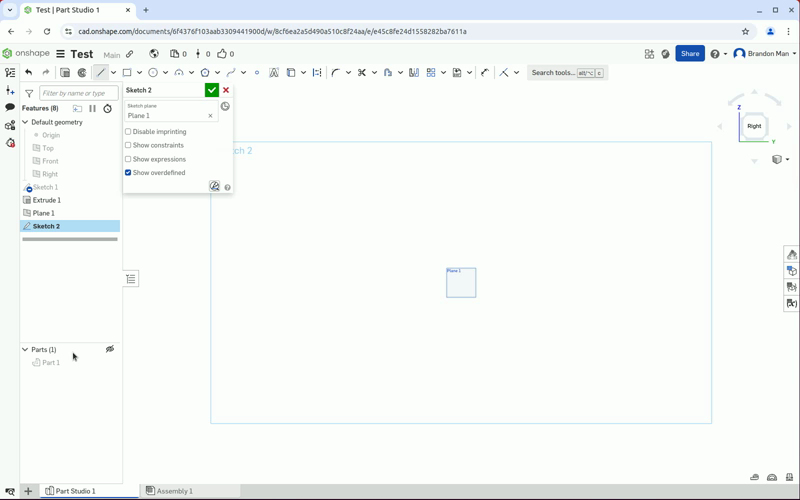
mouse_move(395, 254)
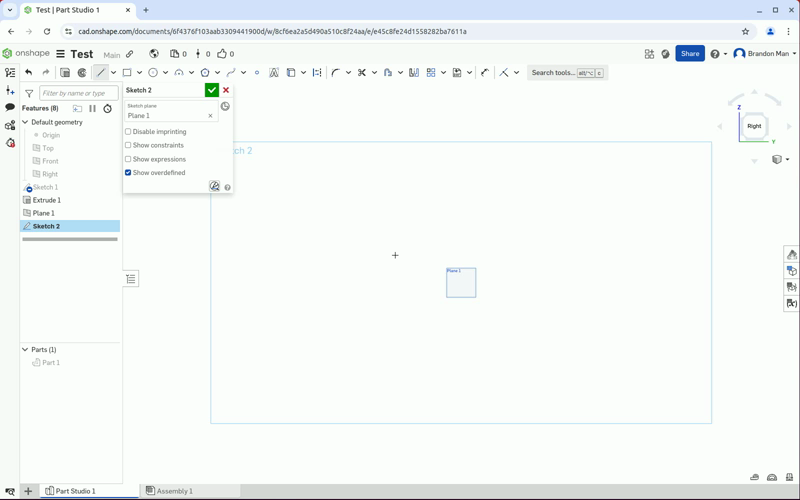
click(395, 254)
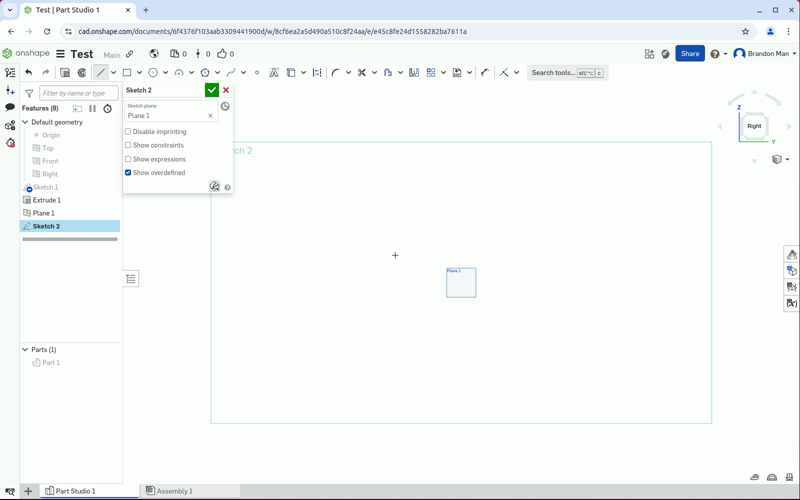
key_up(shift)
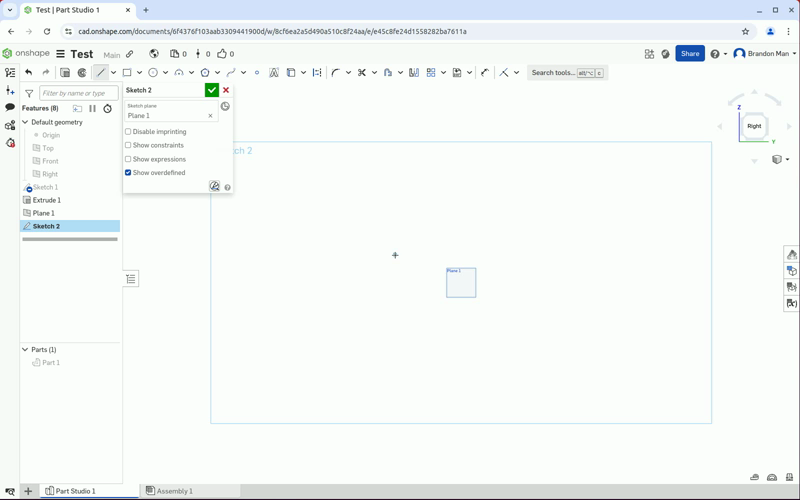
key_down(shift)
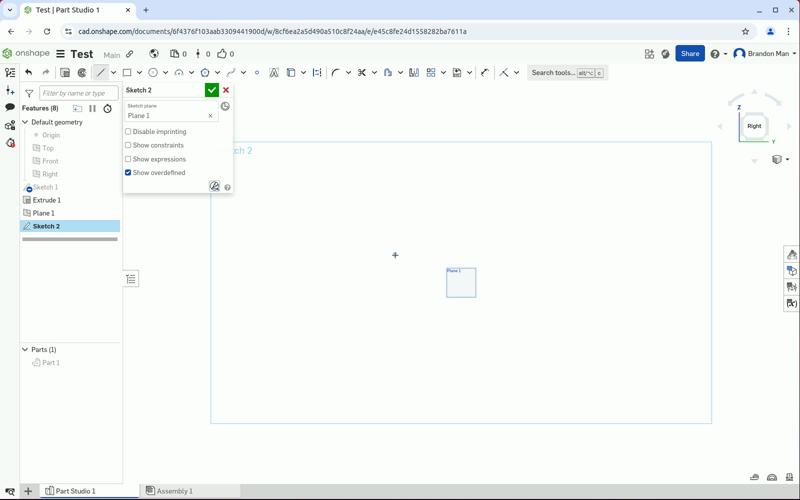
mouse_move(507, 254)
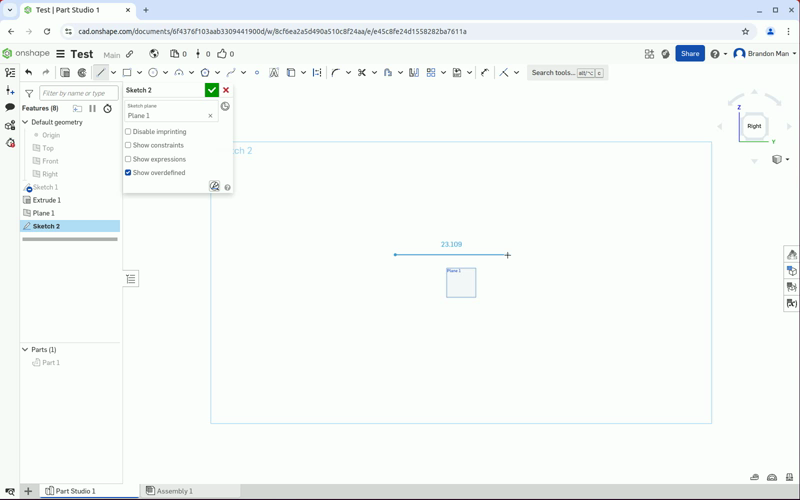
click(507, 254)
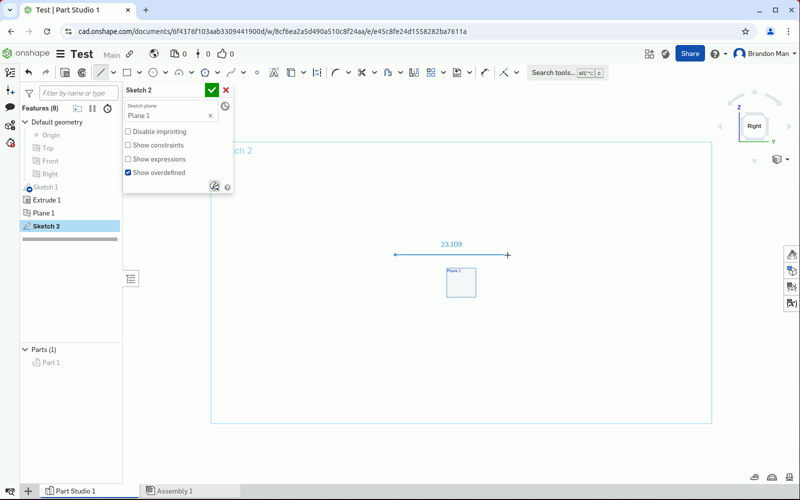
key_up(shift)
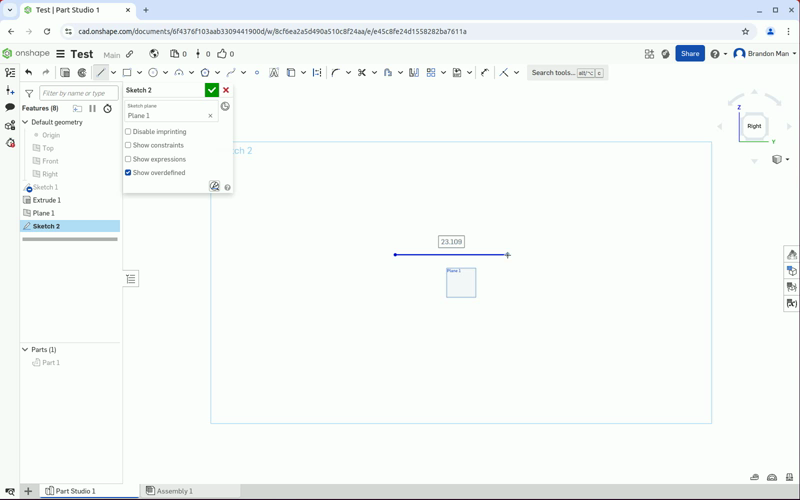
key_down(shift)
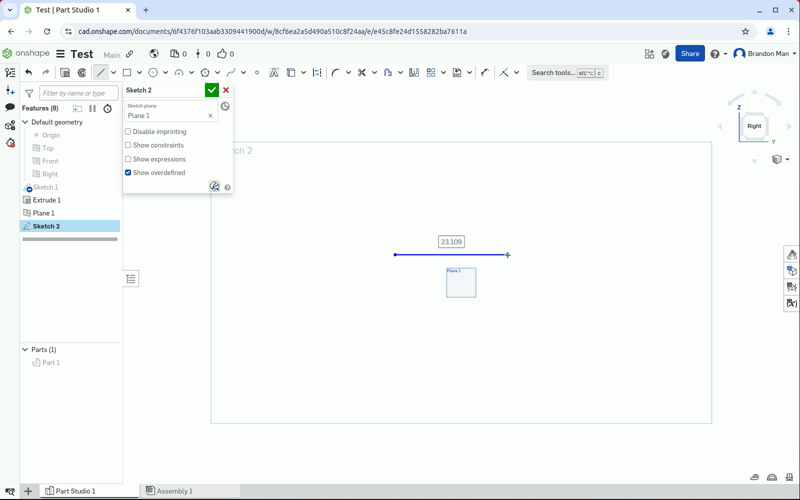
mouse_move(537, 254)
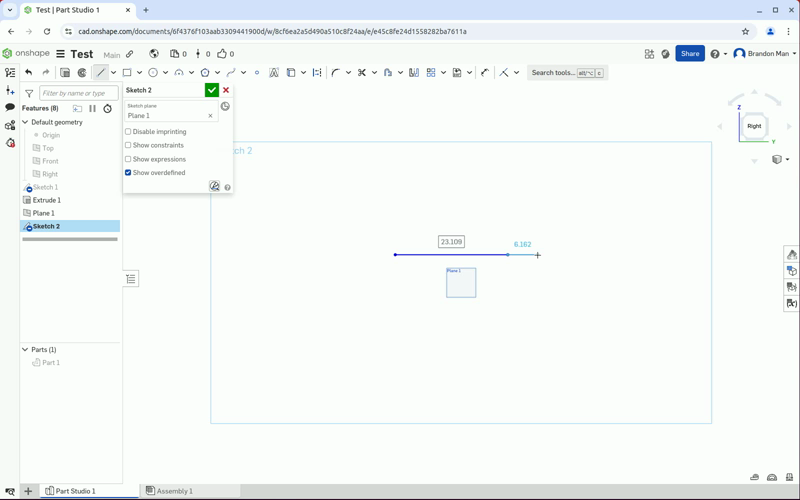
mouse_move(507, 226)
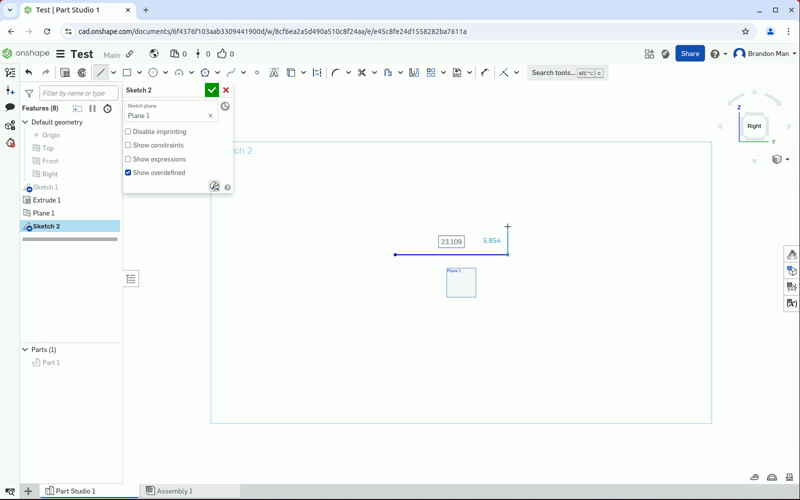
click(507, 226)
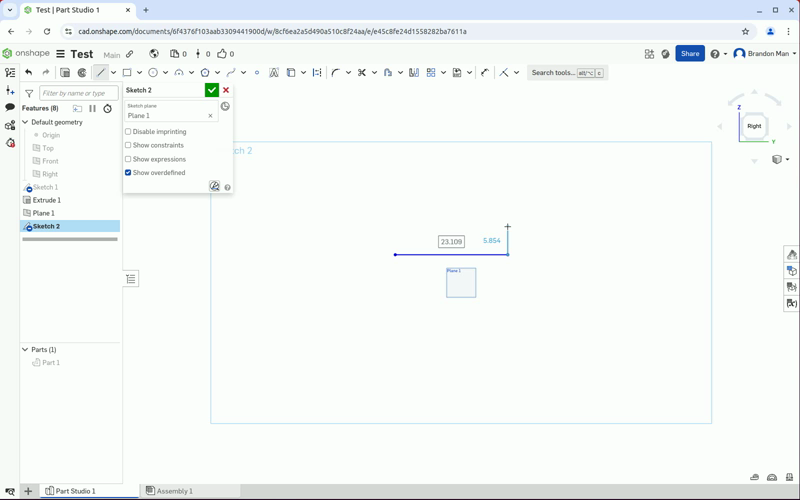
key_up(shift)
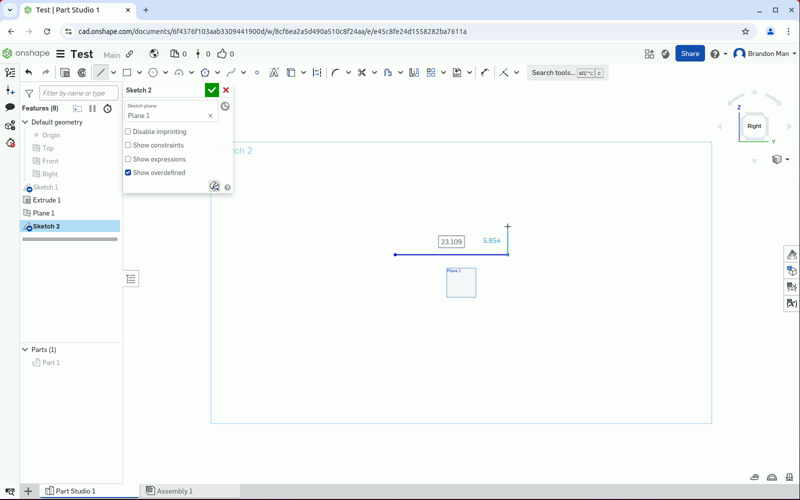
key(esc)
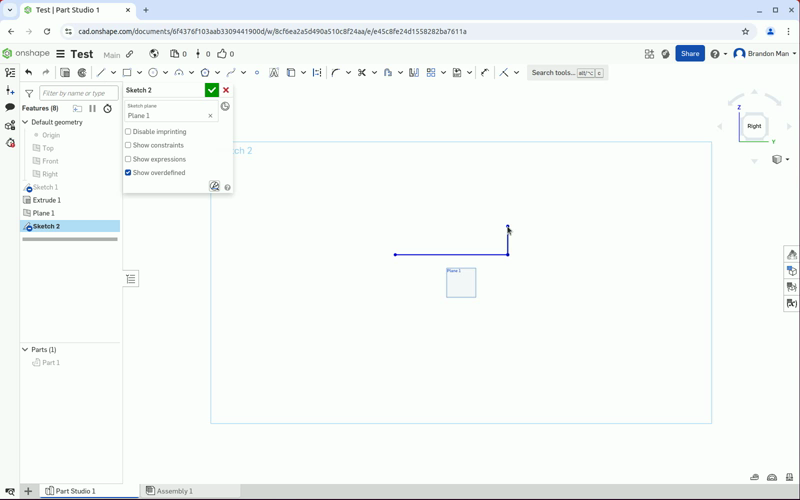
key(a)
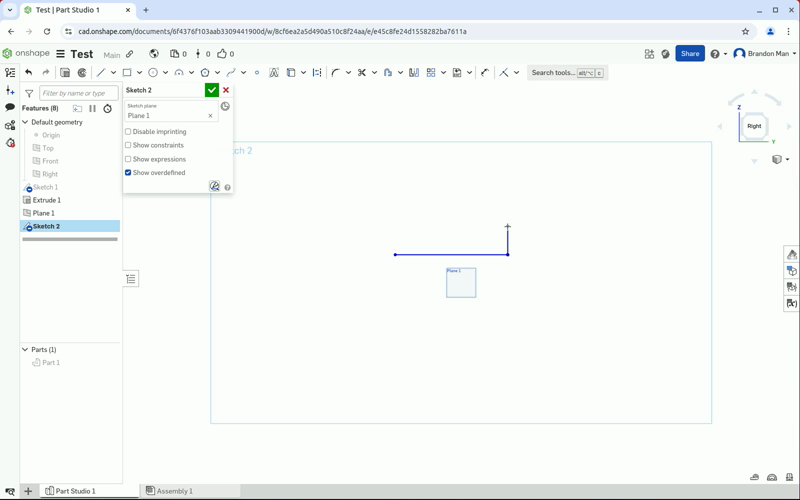
mouse_move(507, 226)
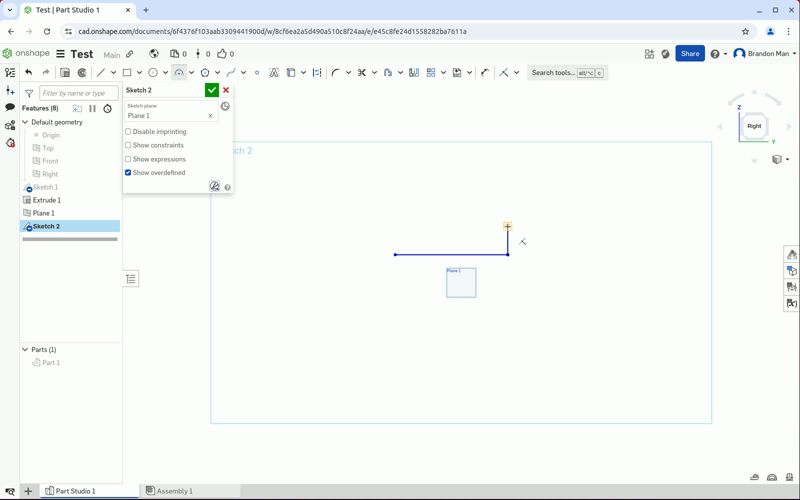
click(507, 226)
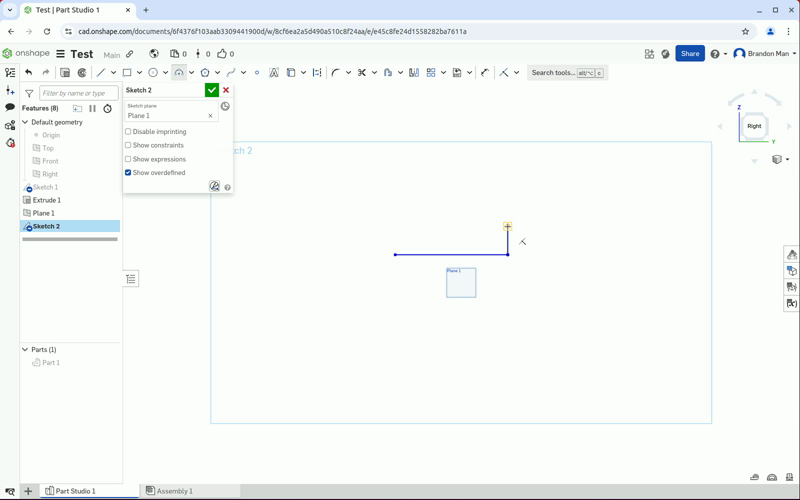
key_down(shift)
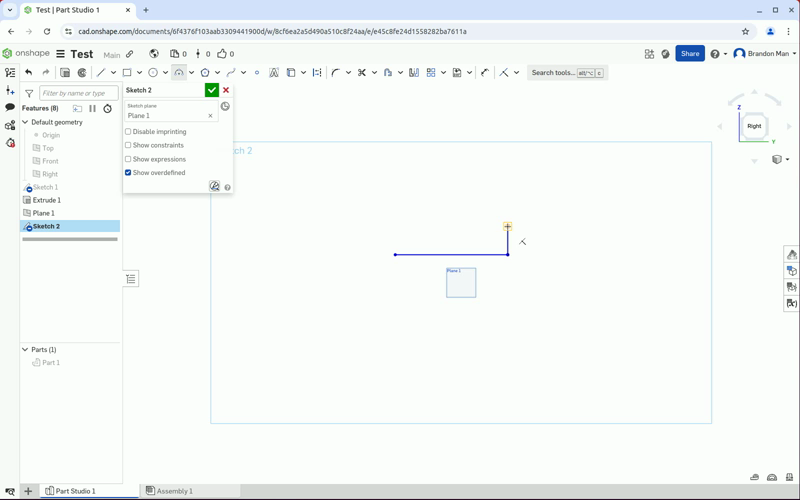
mouse_move(451, 170)
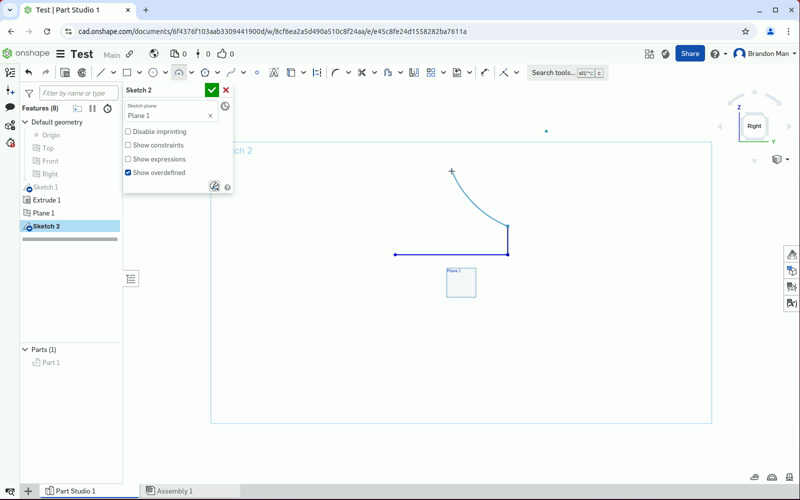
click(451, 170)
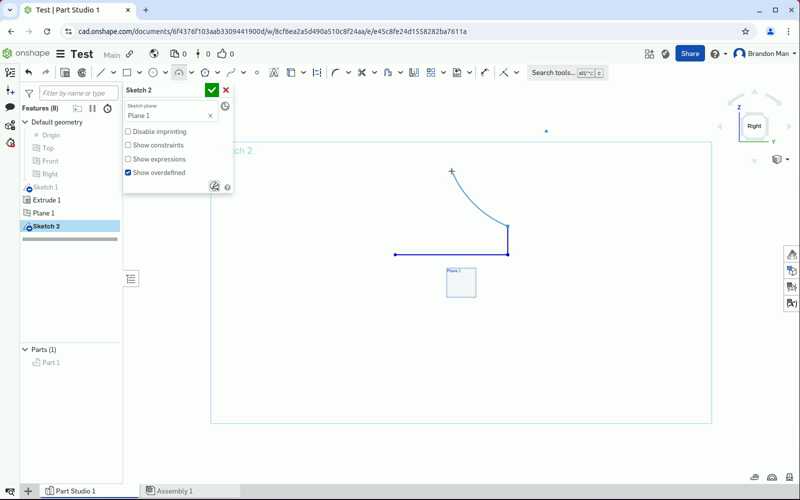
mouse_move(491, 186)
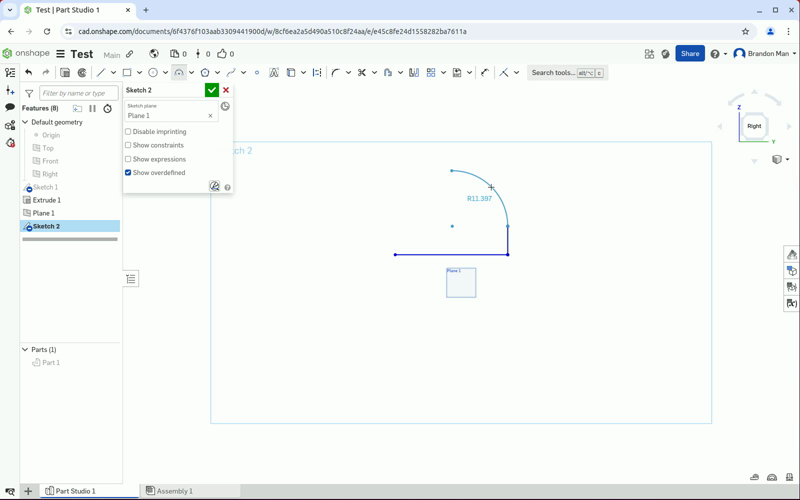
click(491, 186)
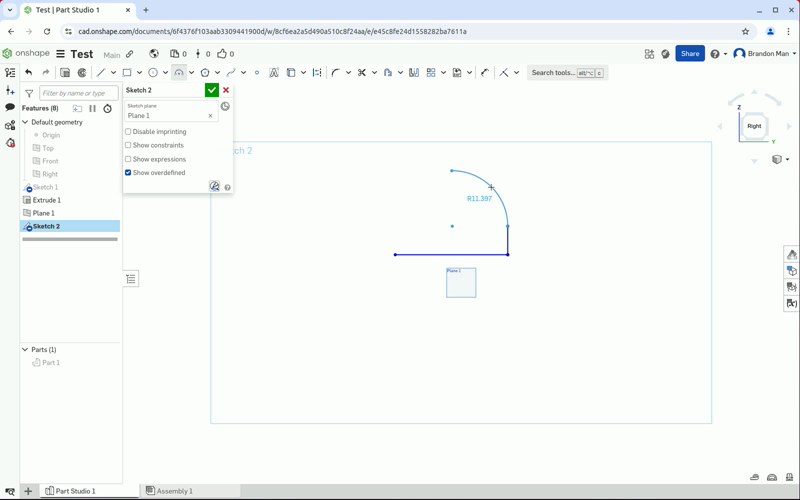
key_up(shift)
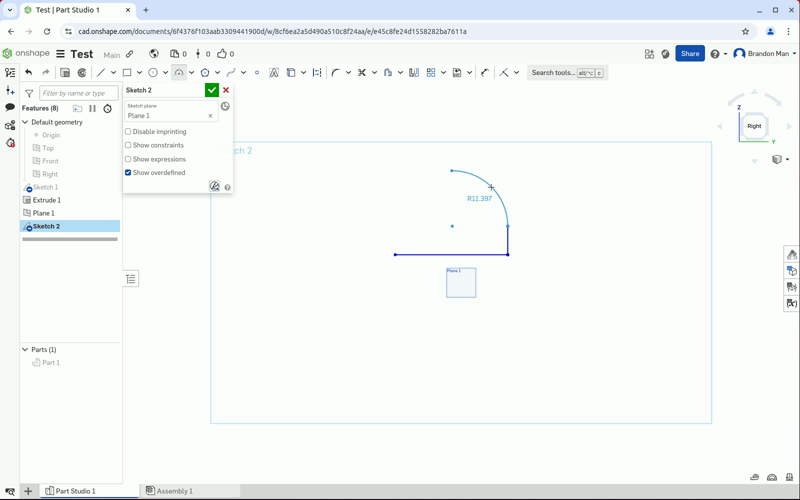
key(esc)
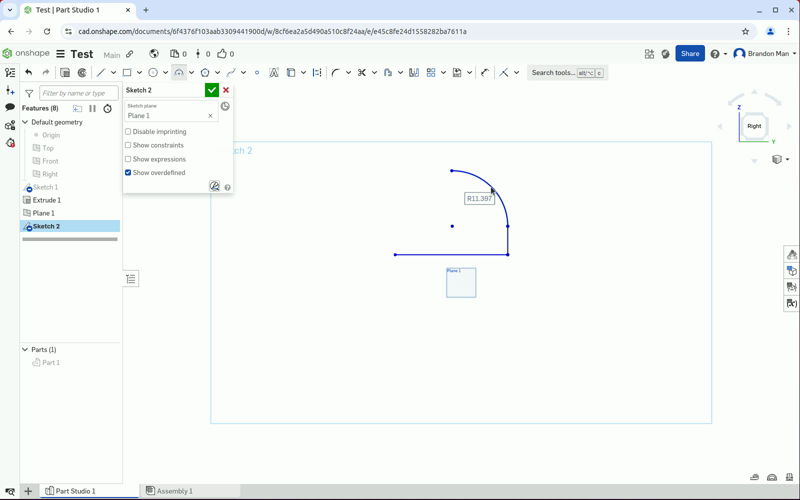
key(l)
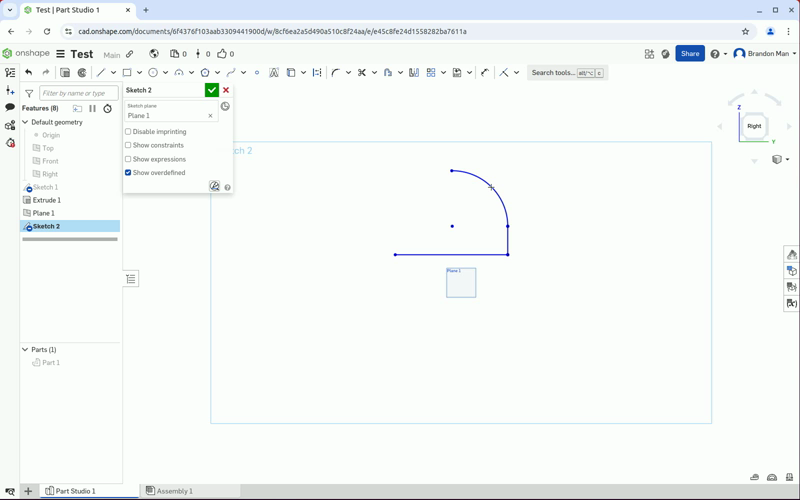
mouse_move(451, 170)
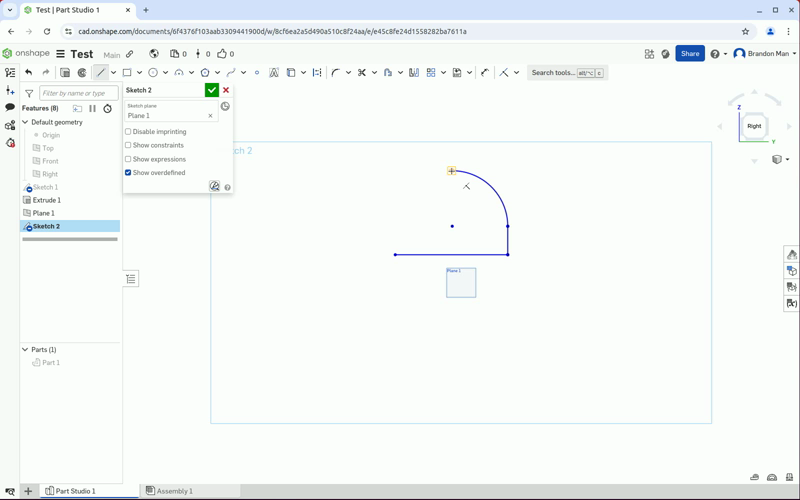
click(451, 170)
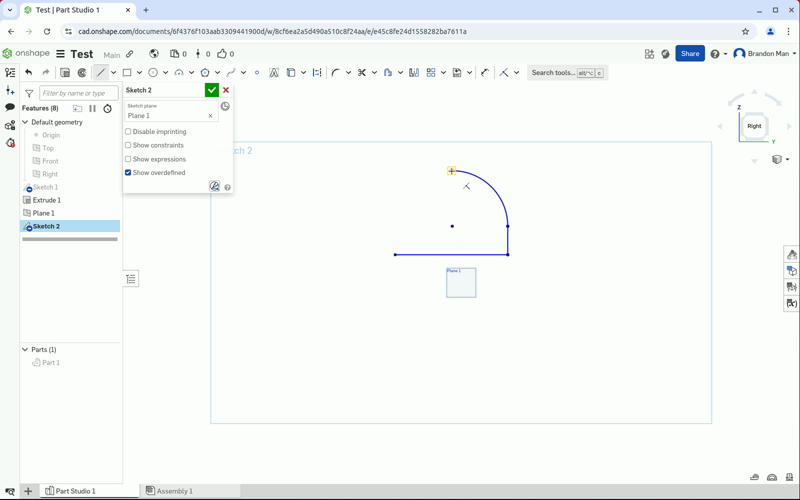
key_down(shift)
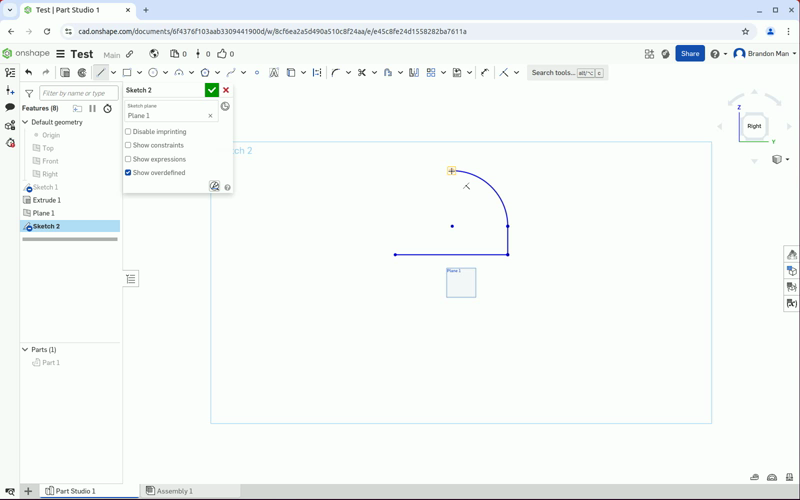
mouse_move(481, 170)
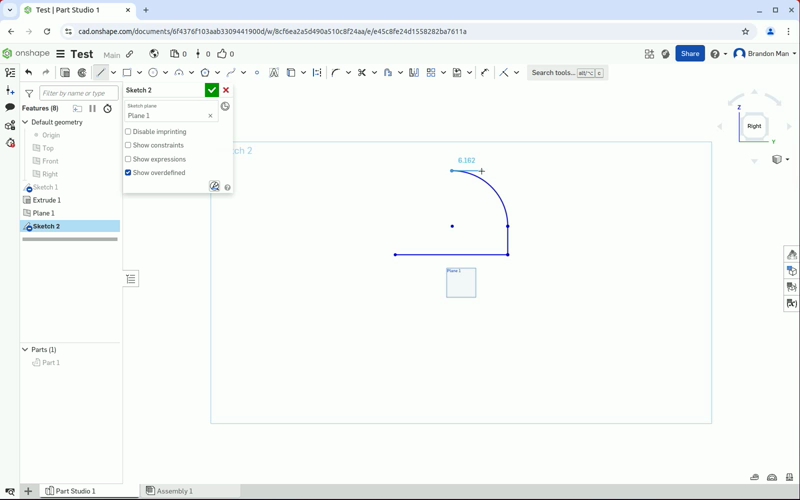
mouse_move(395, 170)
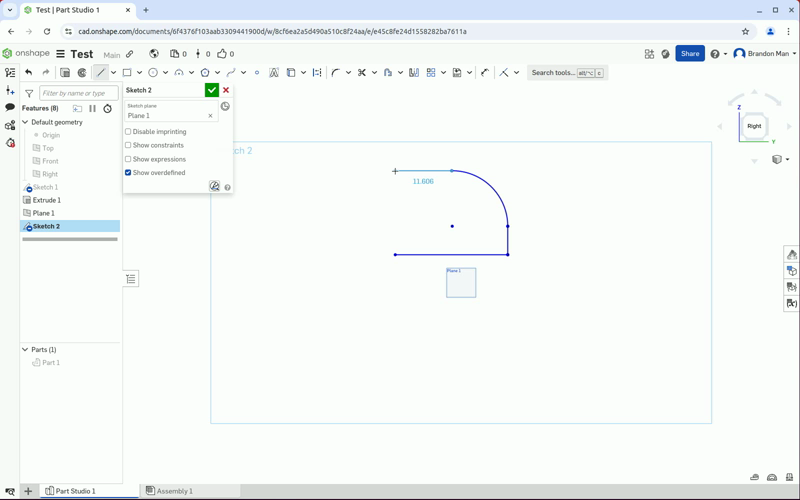
click(395, 170)
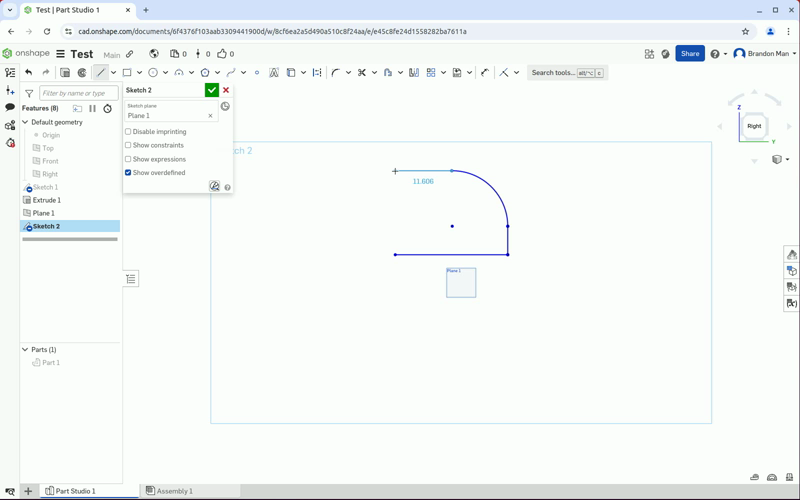
key_up(shift)
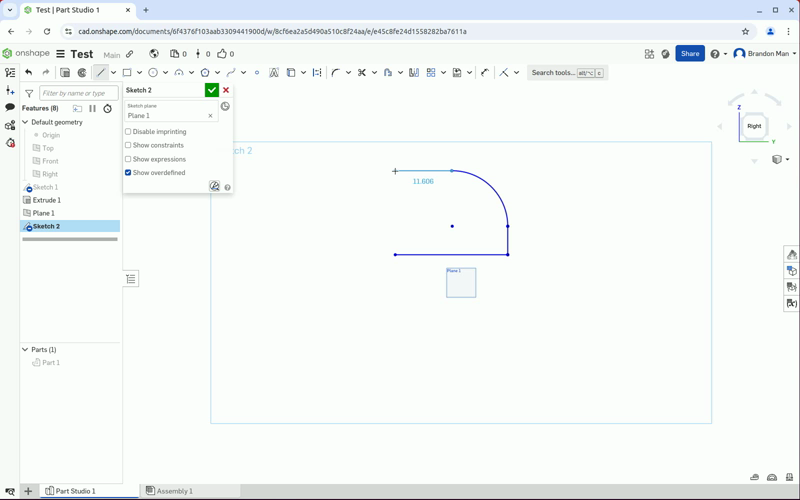
key_down(shift)
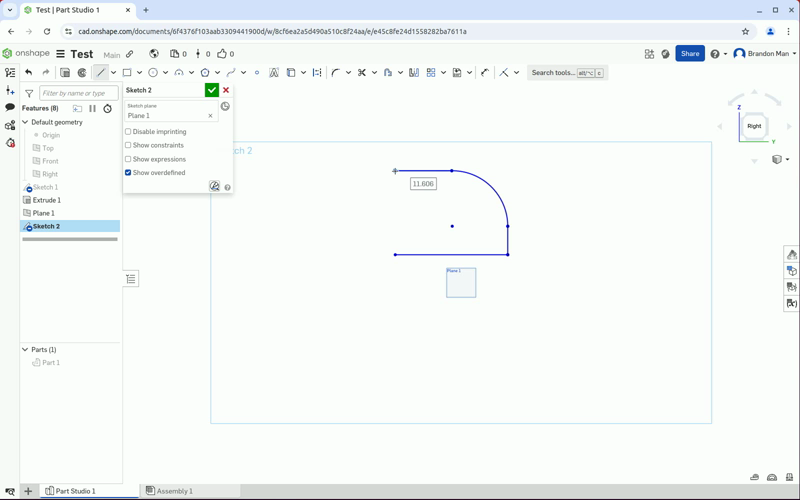
mouse_move(395, 254)
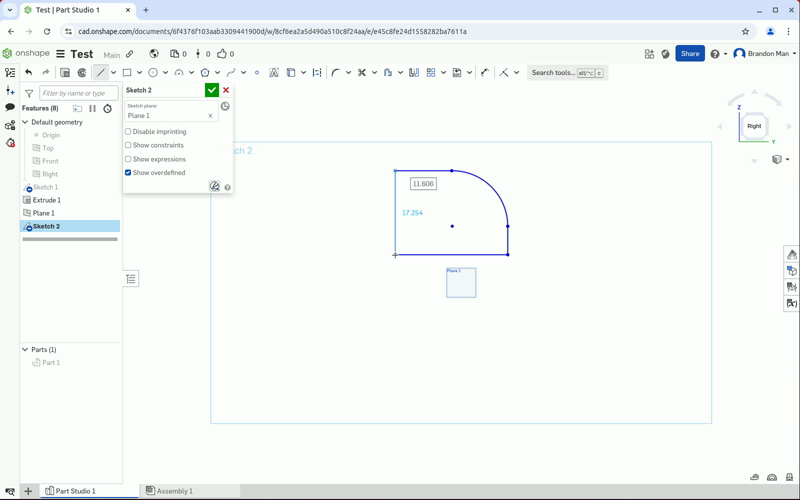
key_up(shift)
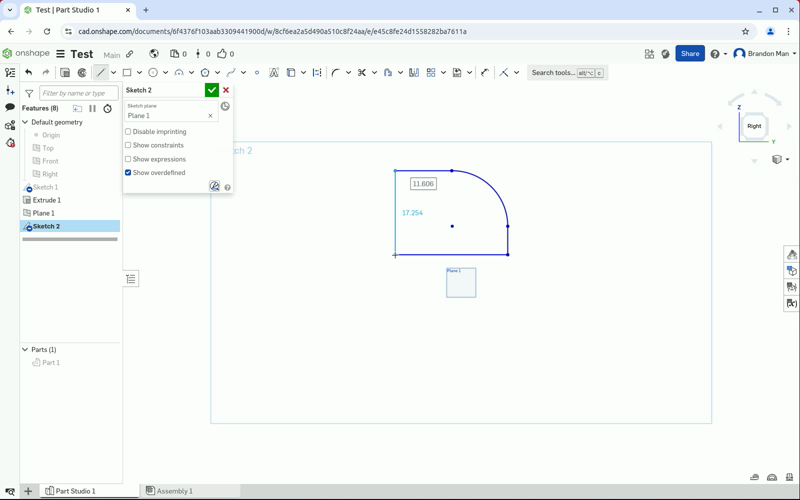
click(395, 254)
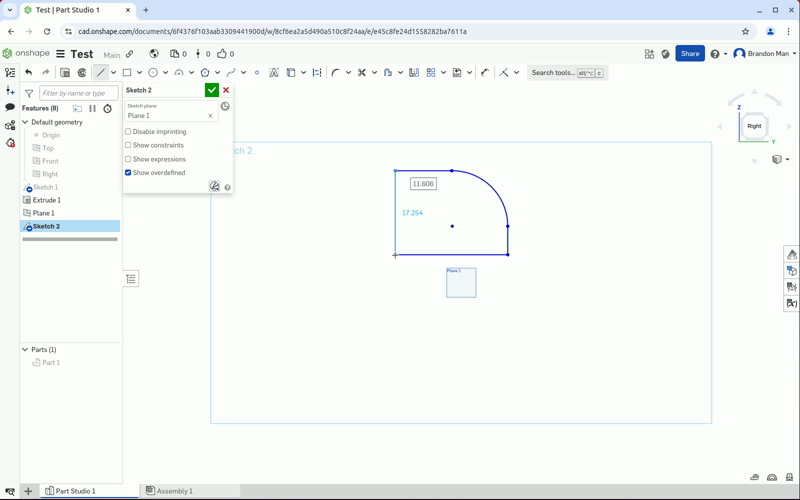
key(esc)
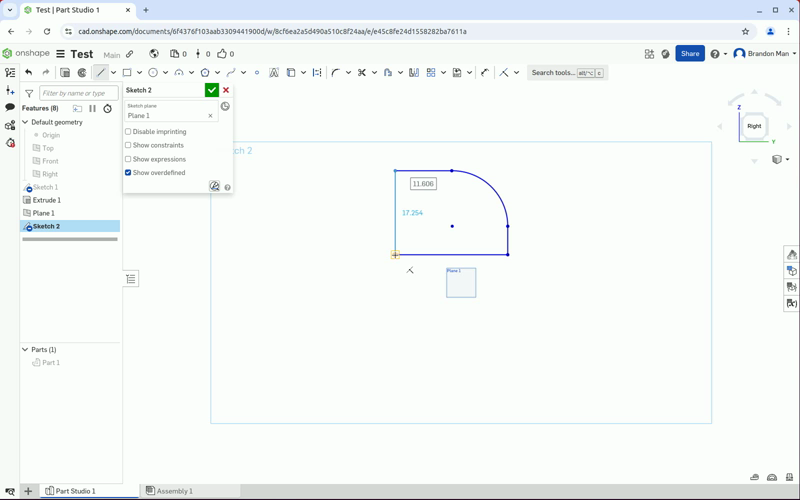
mouse_move(427, 223)
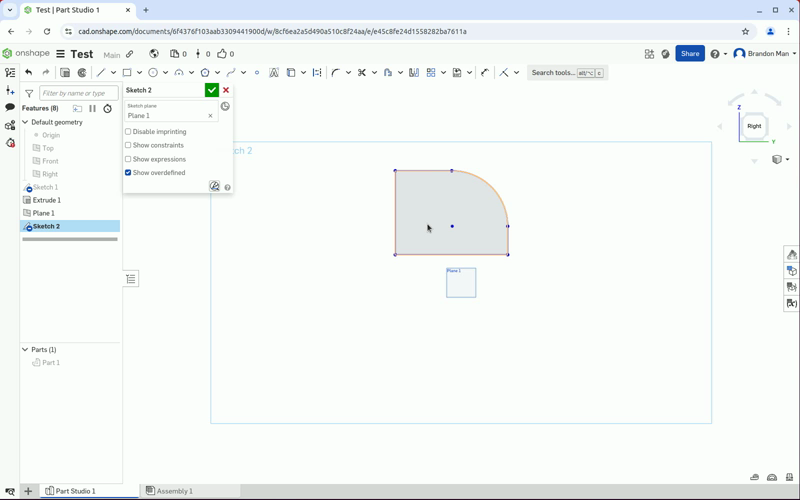
click(427, 223)
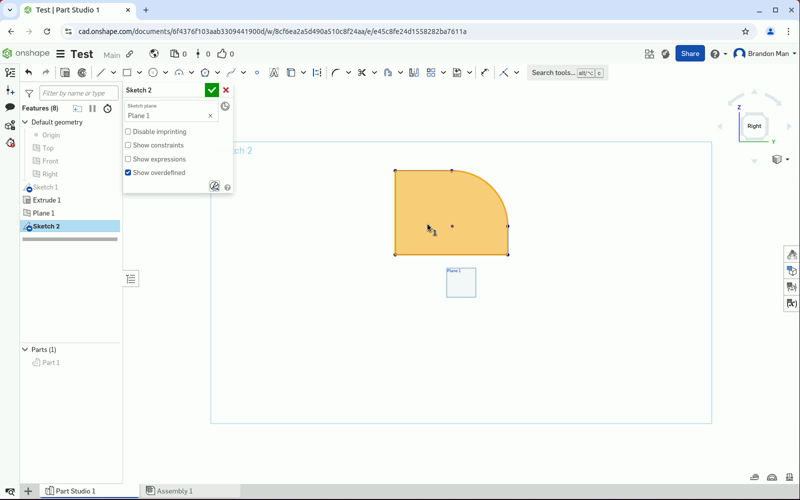
mouse_move(73, 352)
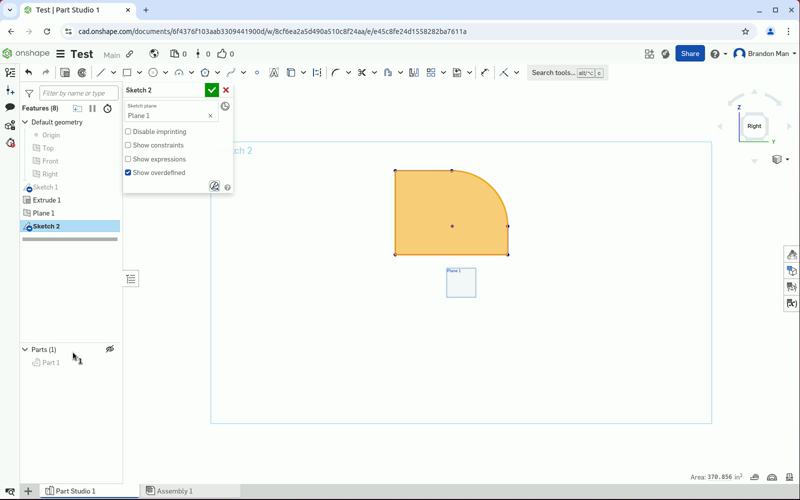
key(shift+y)
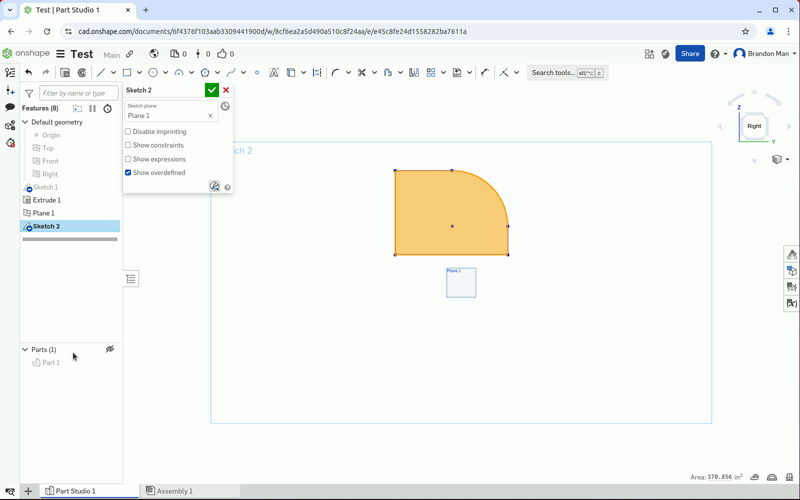
key(shift+e)
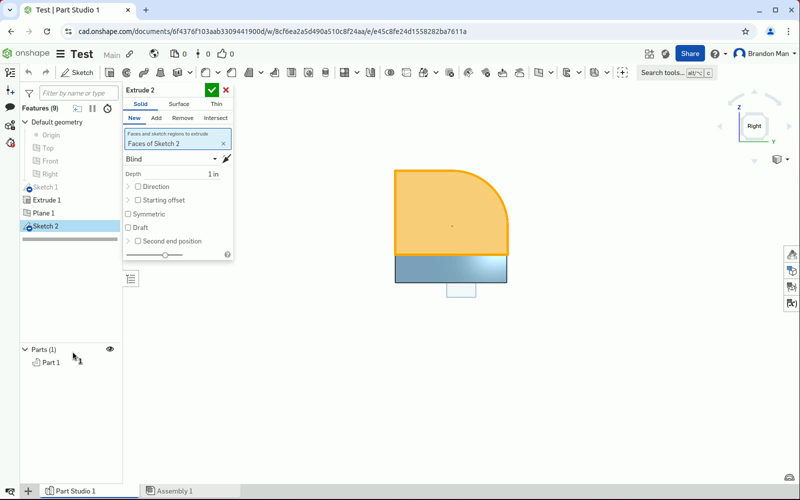
mouse_move(143, 106)
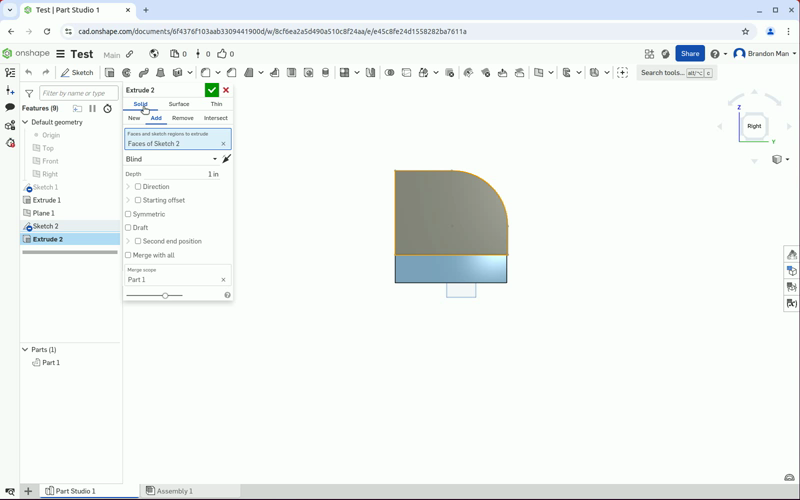
click(143, 106)
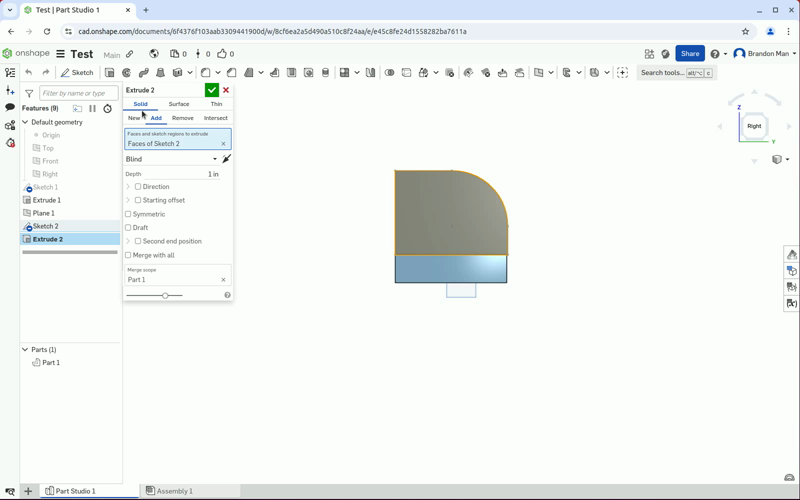
mouse_move(137, 120)
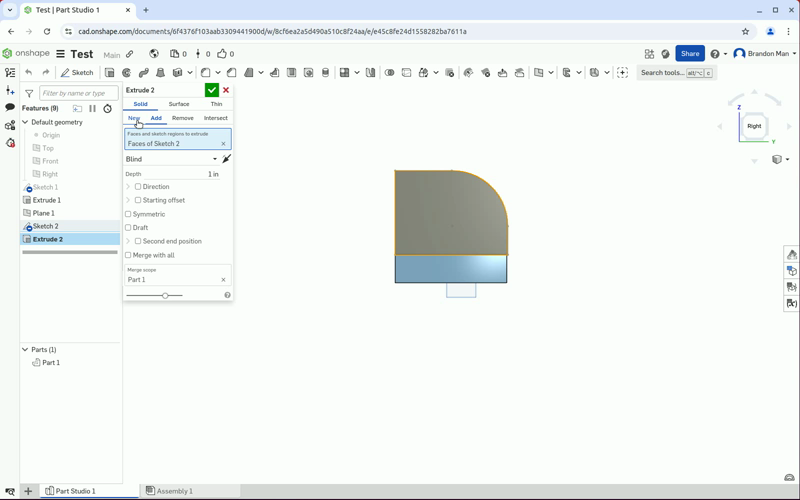
click(137, 120)
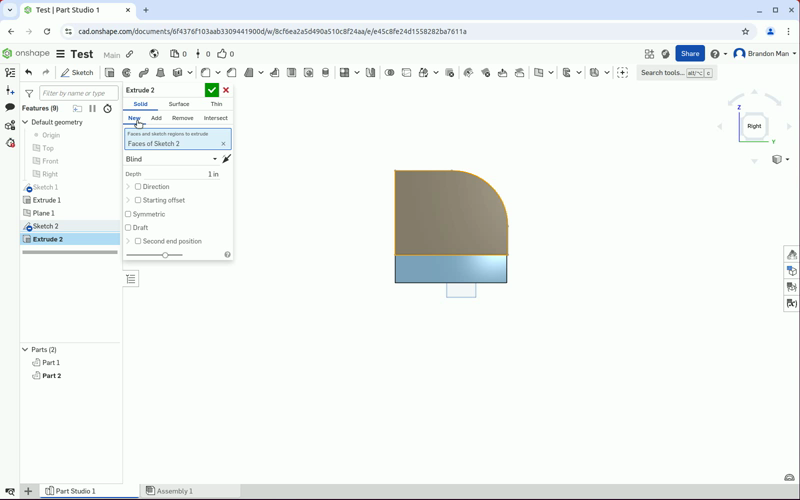
key(tab, 4)
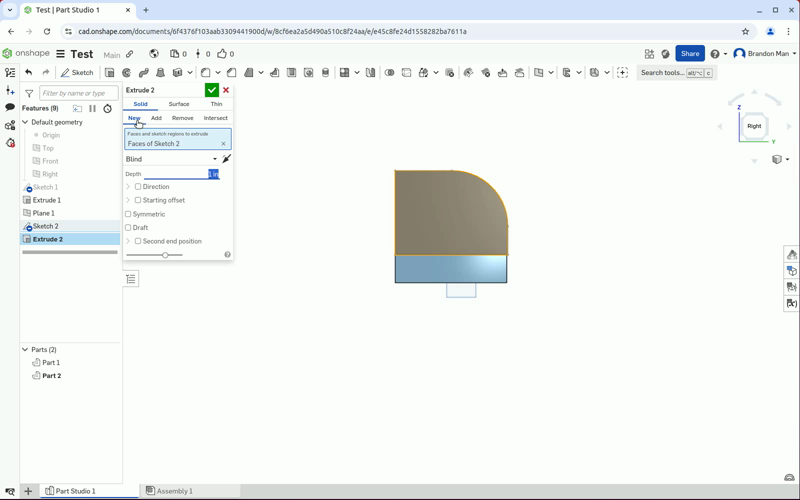
text(-5.777)
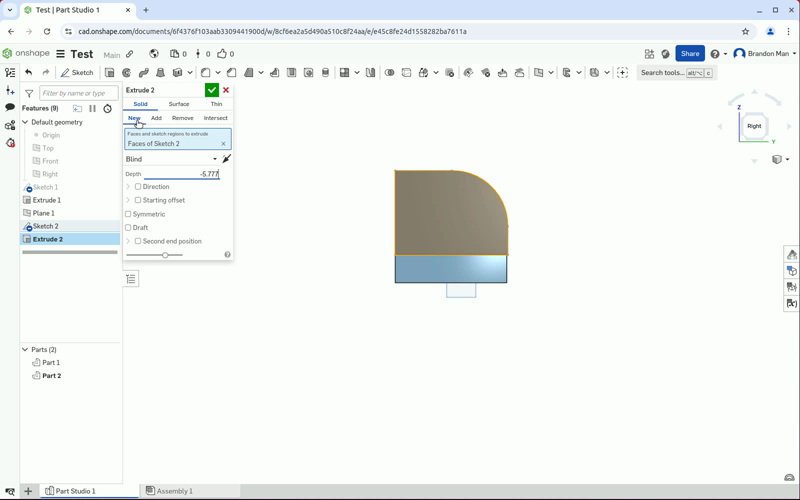
key(enter)
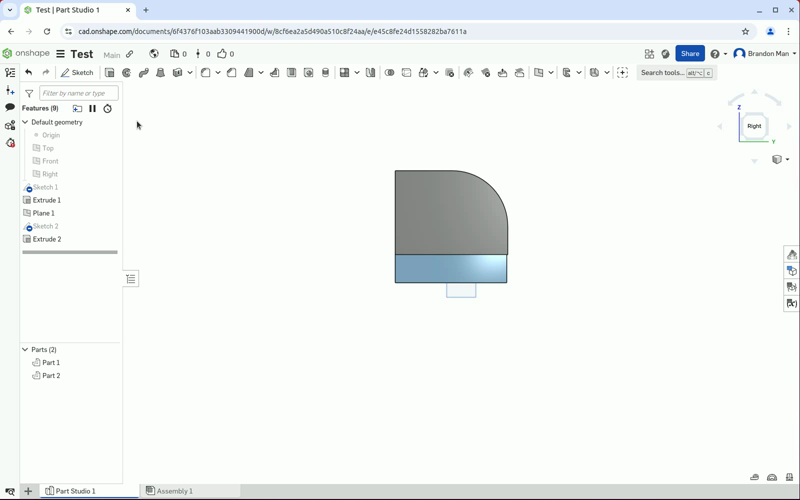
key(shift+h)
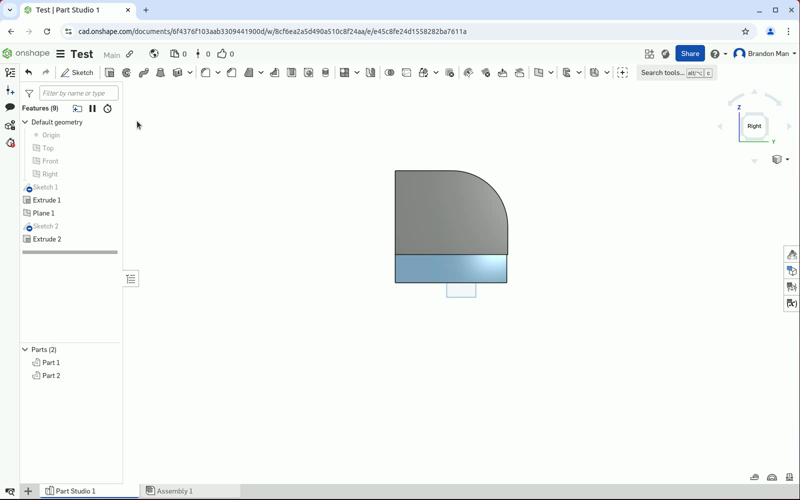
key(shift+h)
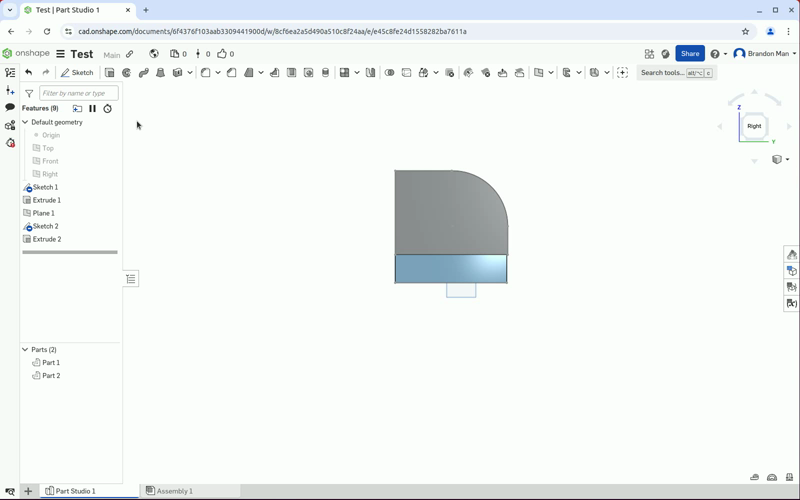
key(shift+7)
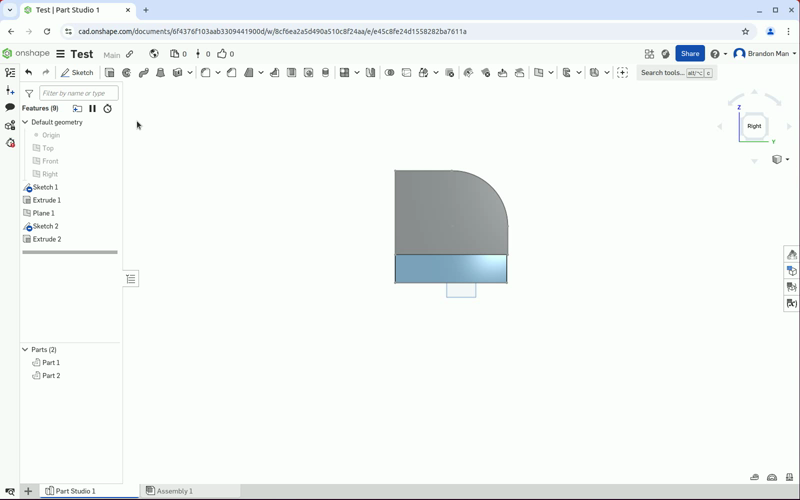
key(right, 2)
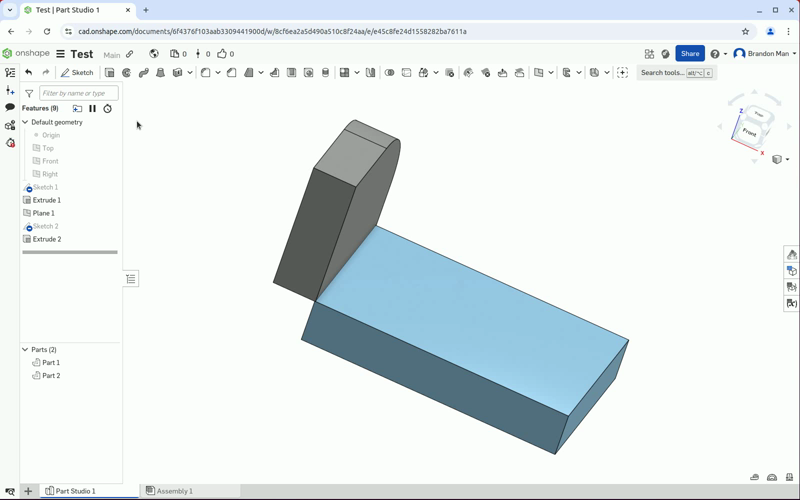
key(down, 2)
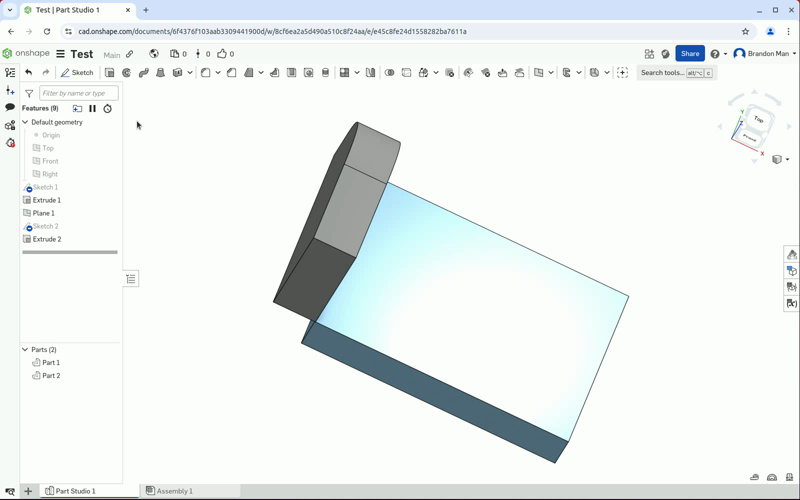
key(up, 2)
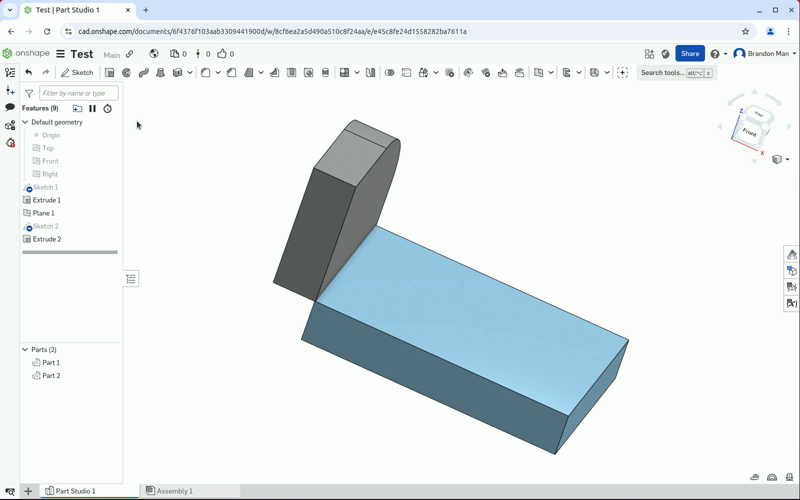
key(left, 2)
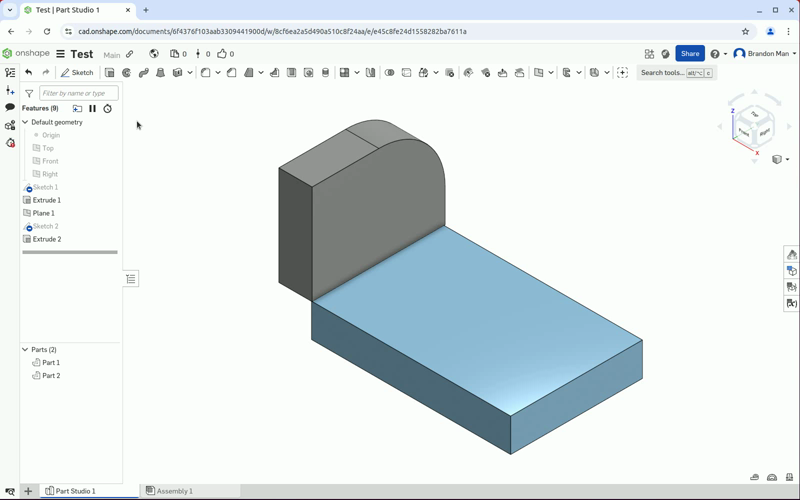
mouse_move(73, 189)
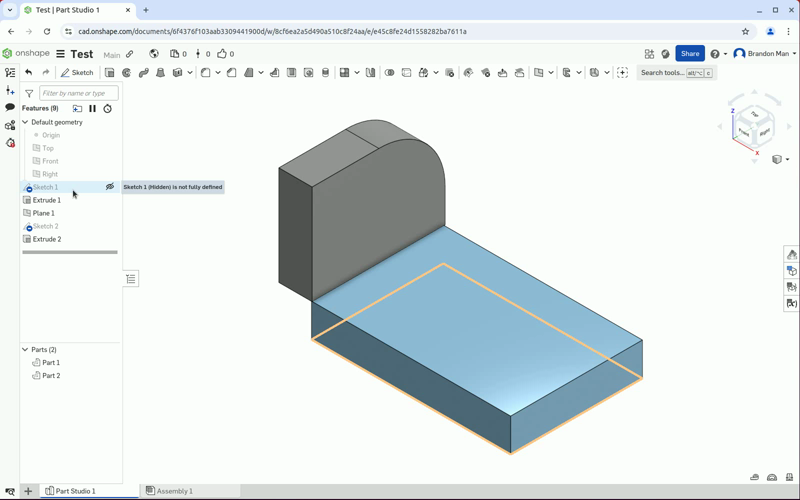
click(73, 189)